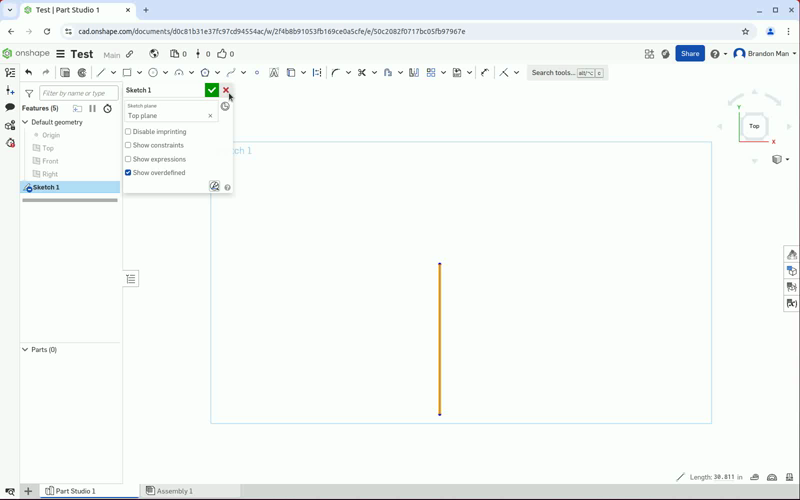
key(shift+h)
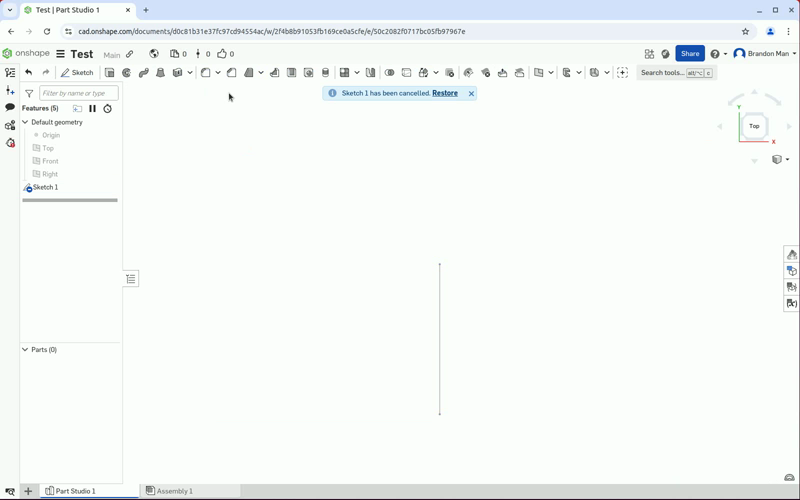
key(shift+s)
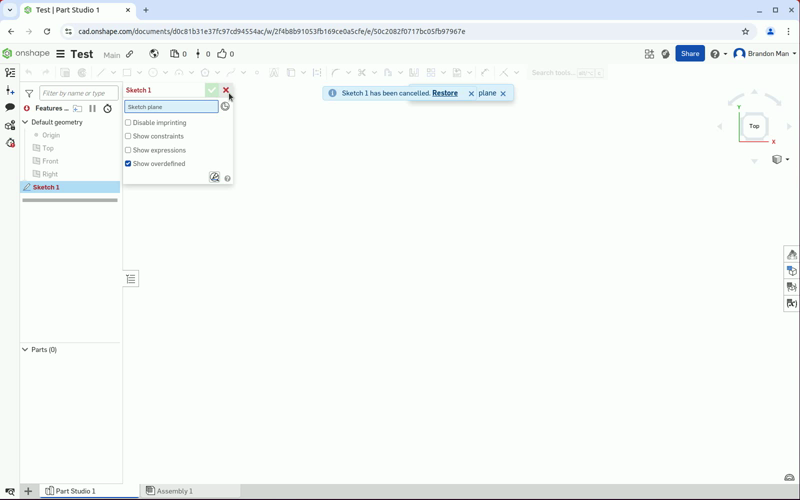
mouse_move(73, 150)
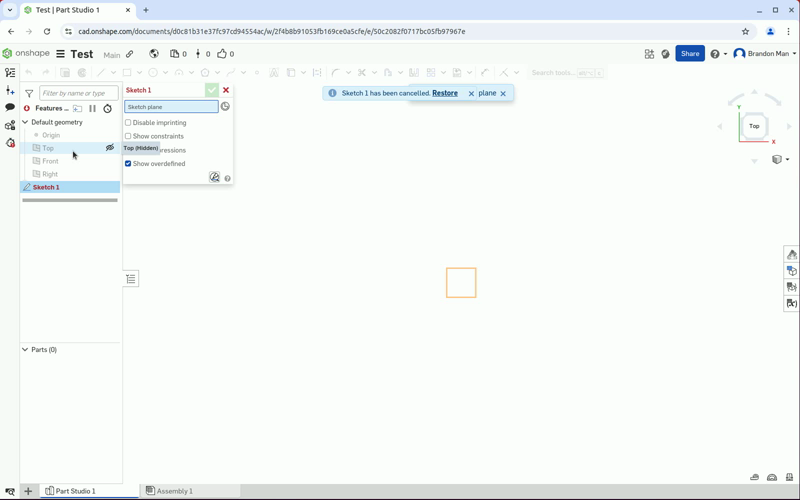
click(73, 150)
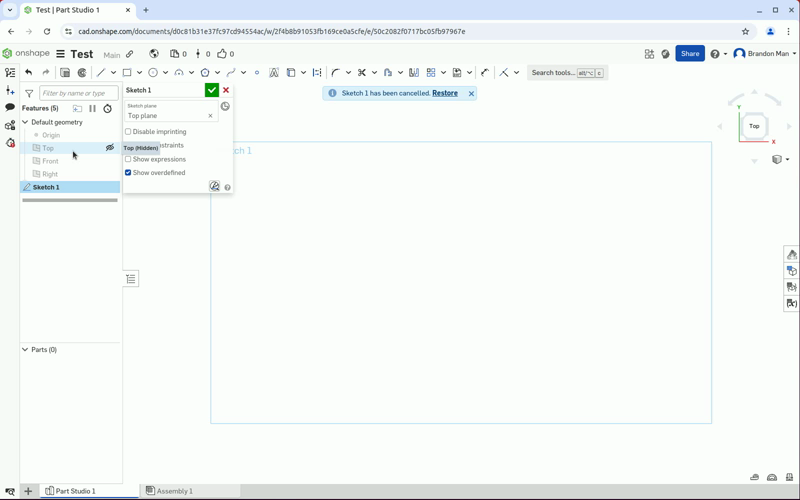
mouse_move(73, 352)
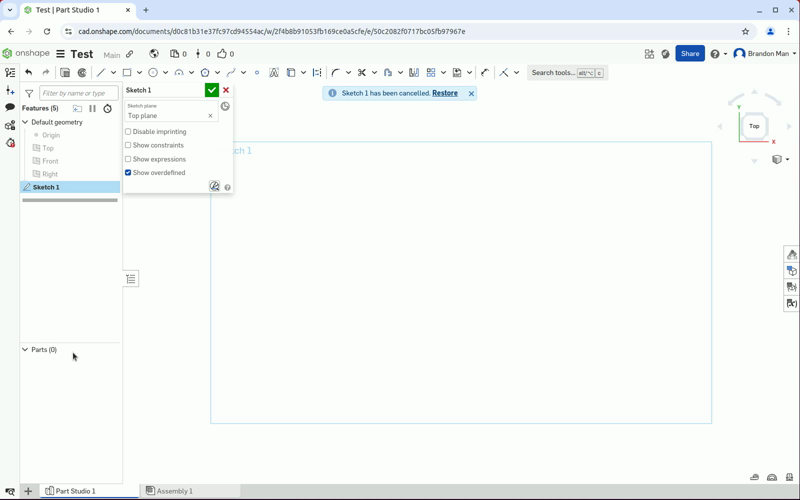
key(y)
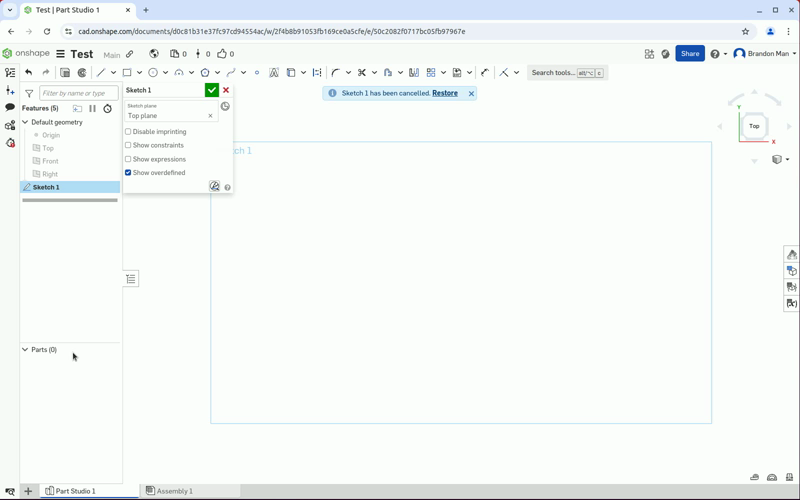
key(l)
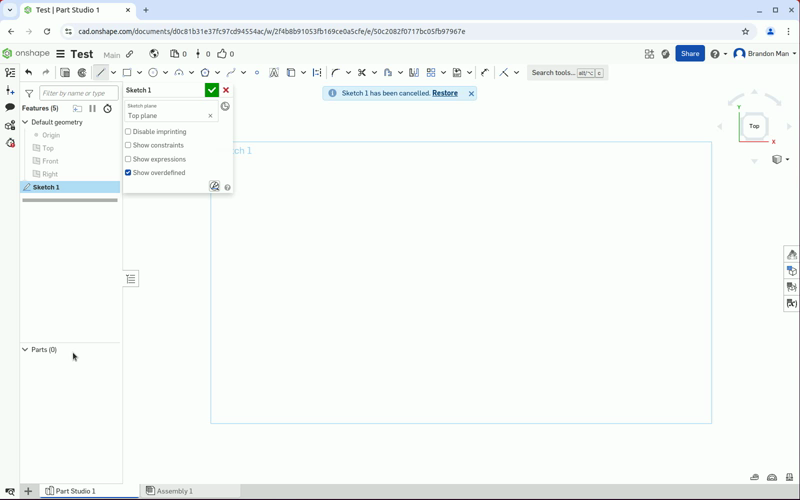
key_down(shift)
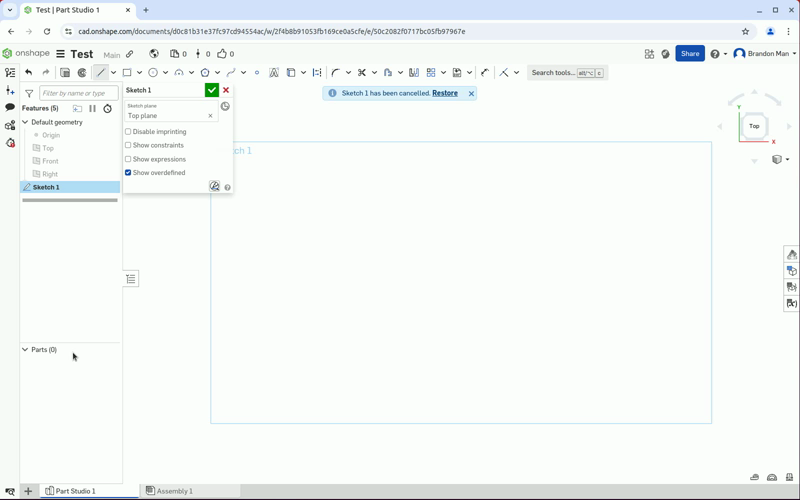
mouse_move(410, 395)
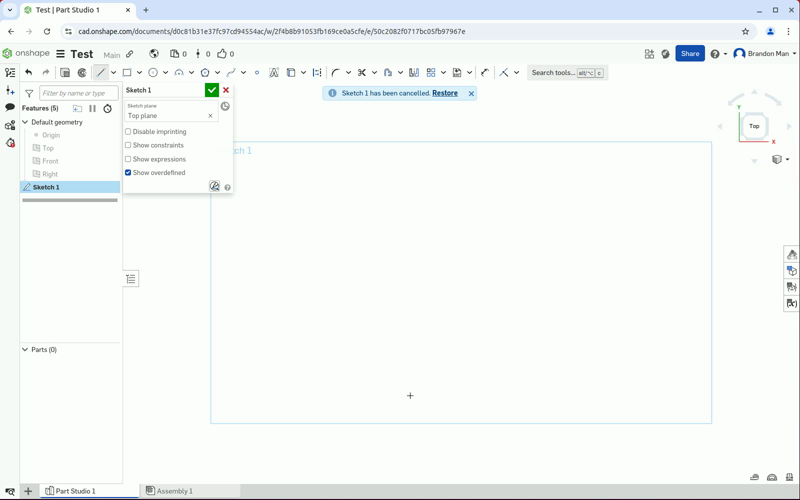
click(410, 395)
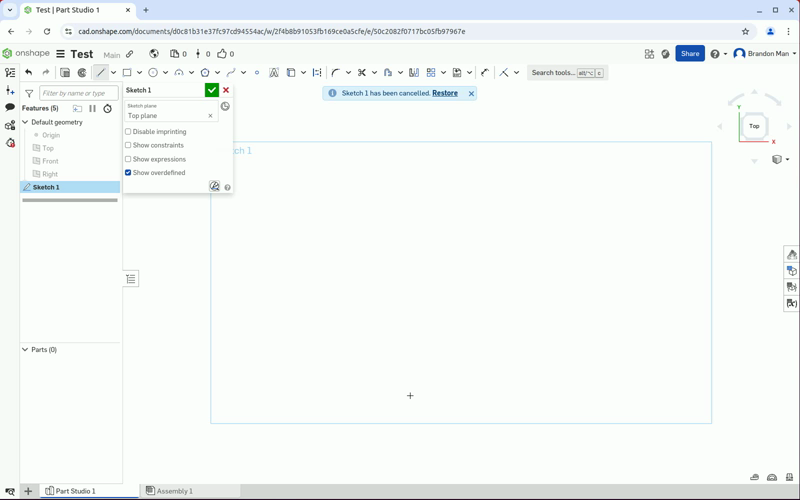
key_up(shift)
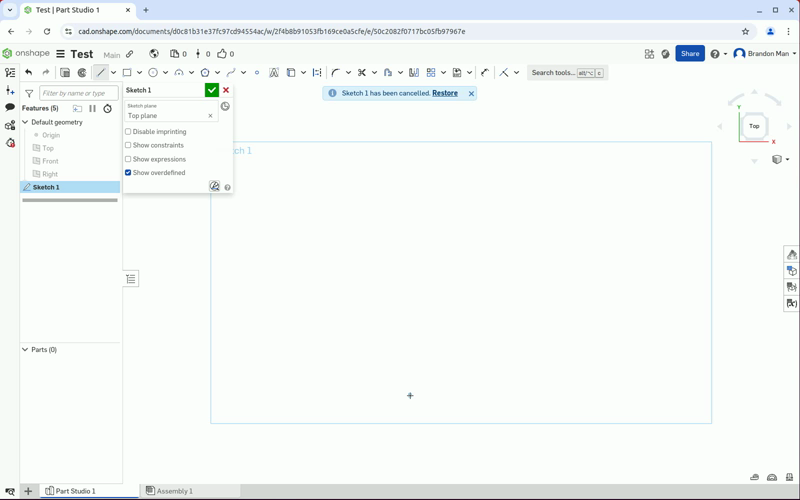
key_down(shift)
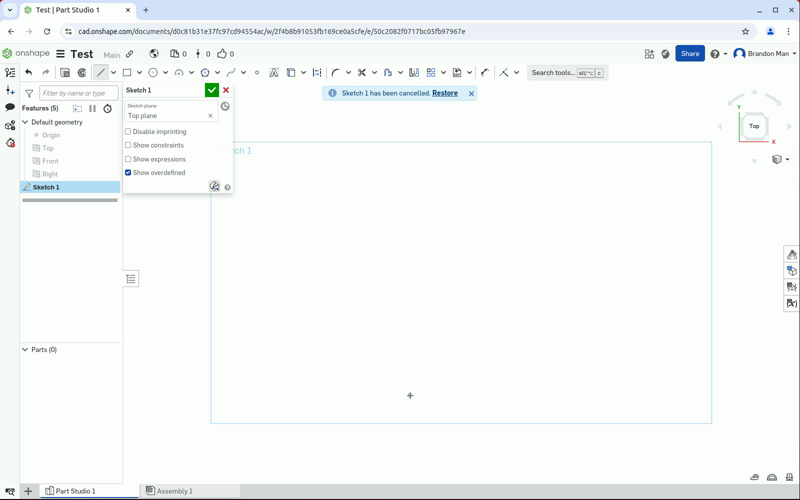
mouse_move(528, 395)
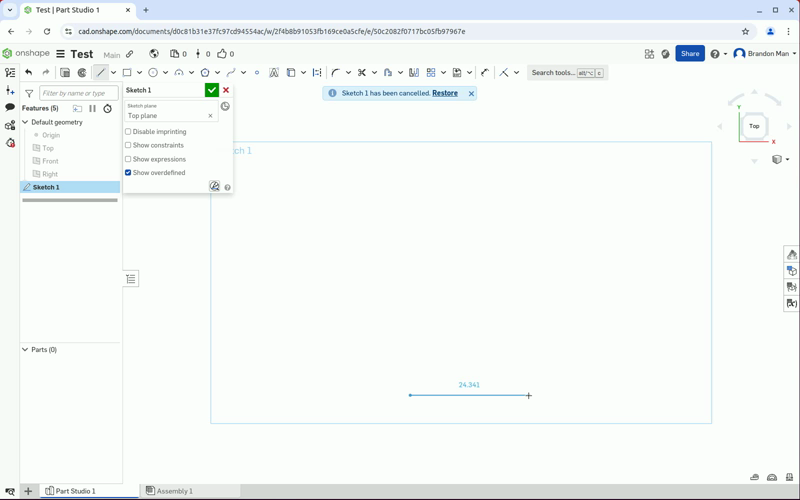
click(528, 395)
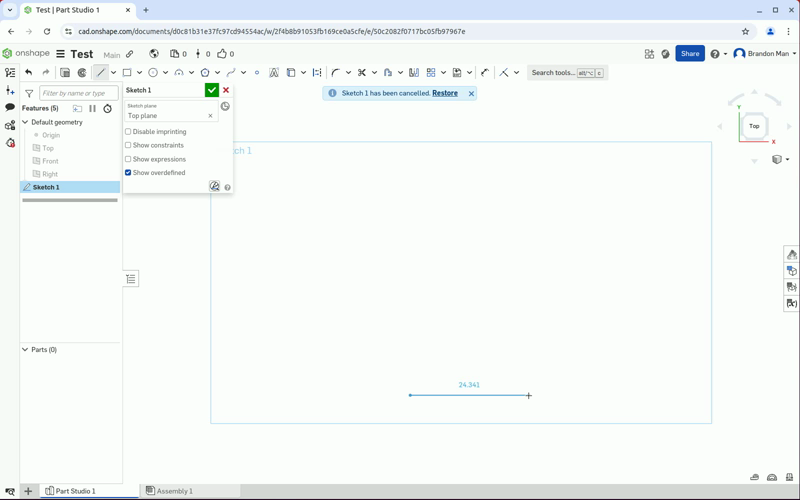
key_up(shift)
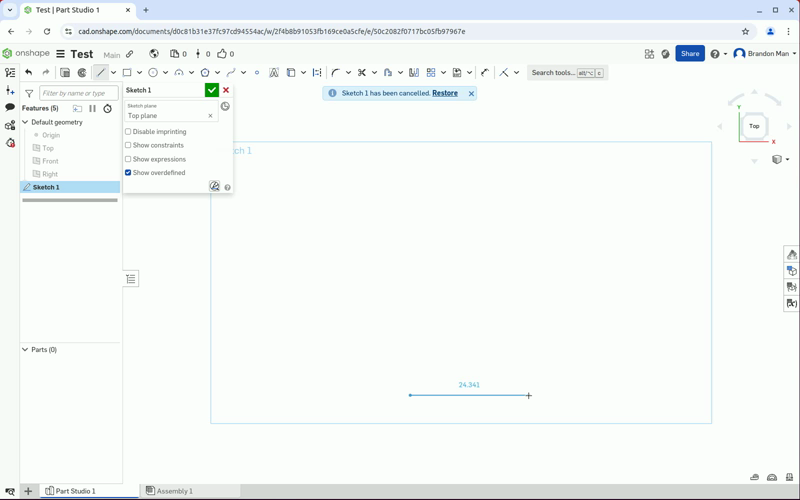
key_down(shift)
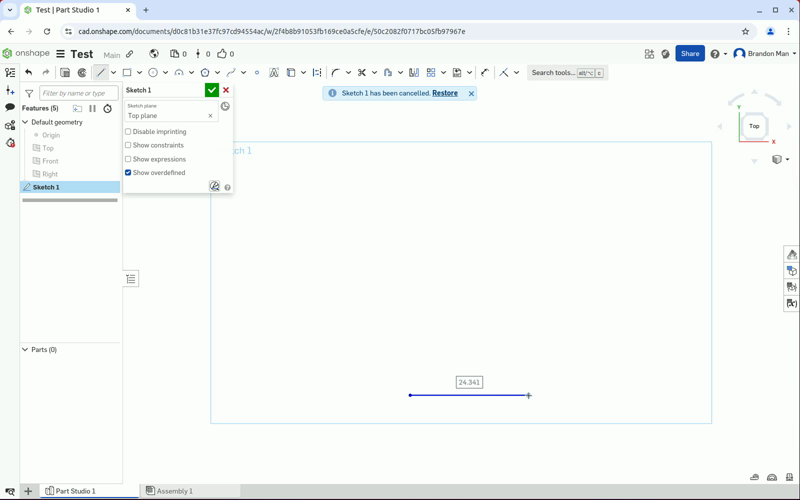
mouse_move(528, 255)
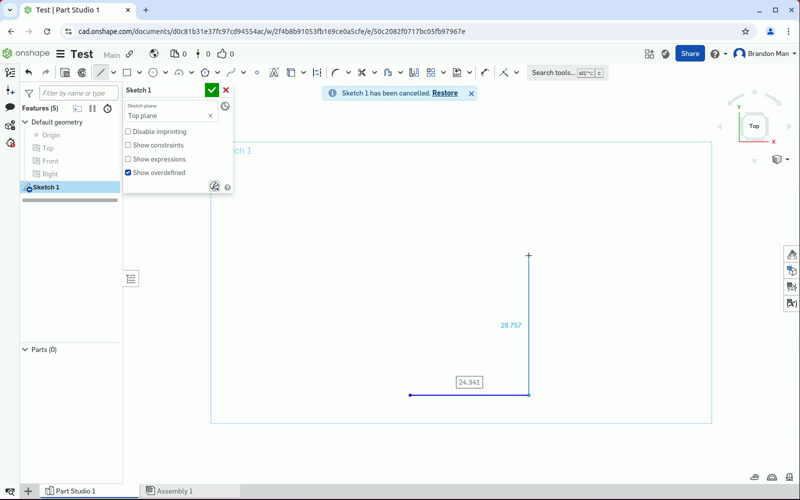
click(528, 255)
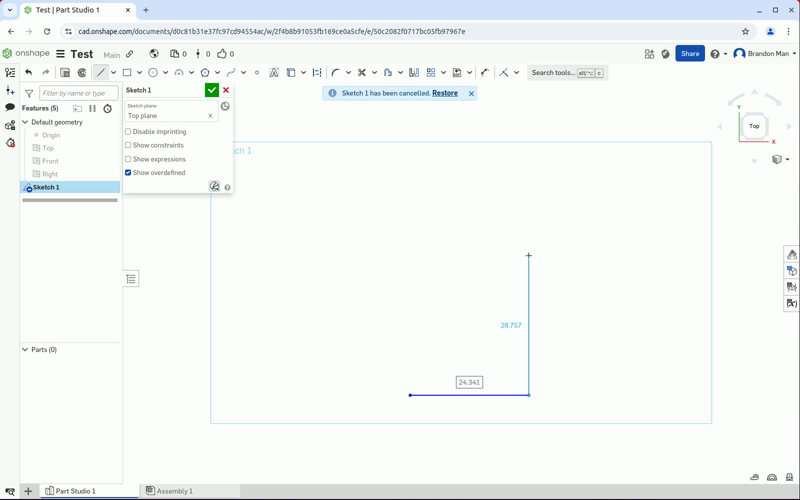
key_up(shift)
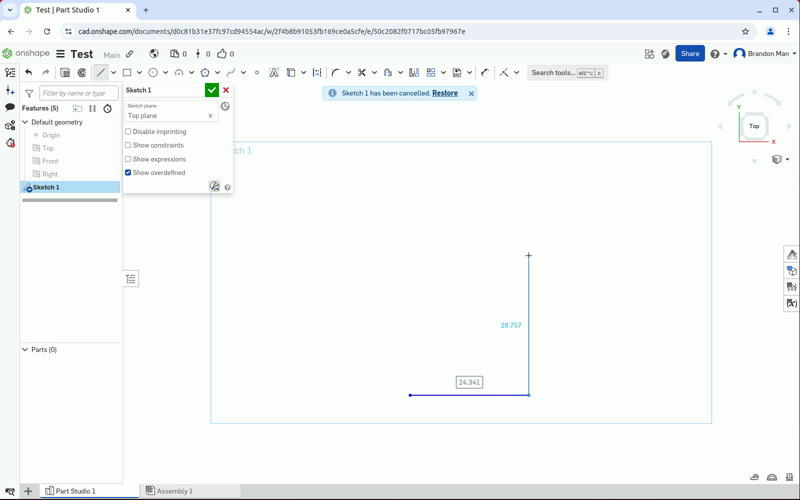
key_down(shift)
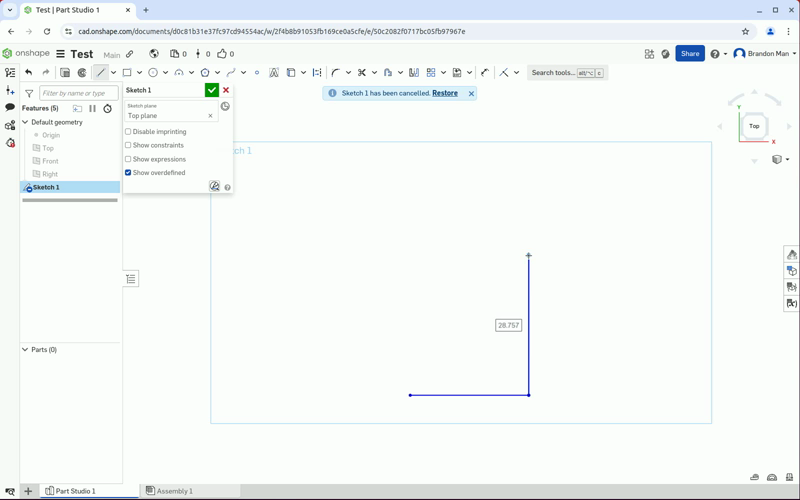
mouse_move(410, 255)
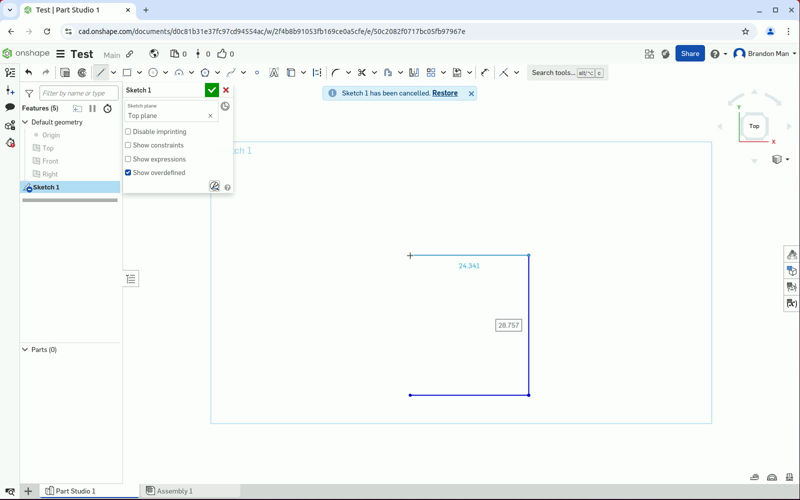
click(410, 255)
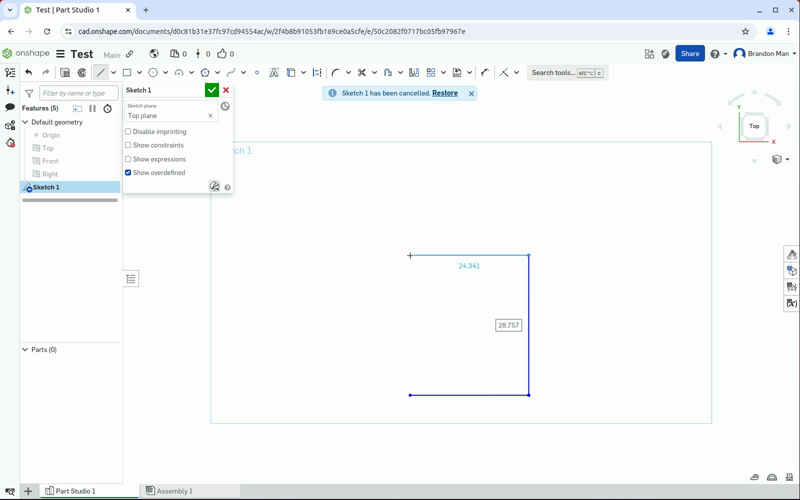
key_up(shift)
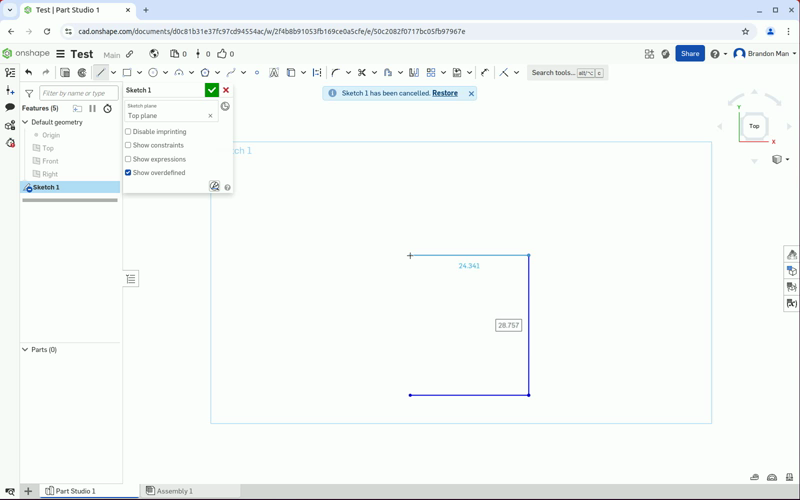
key_down(shift)
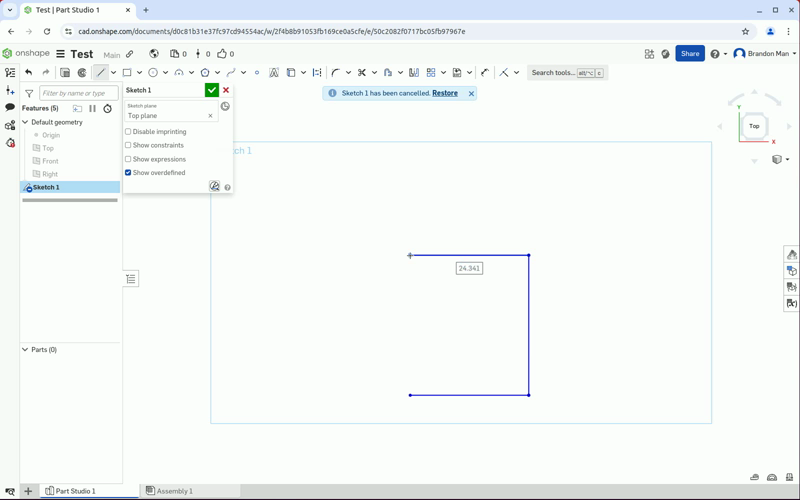
mouse_move(410, 395)
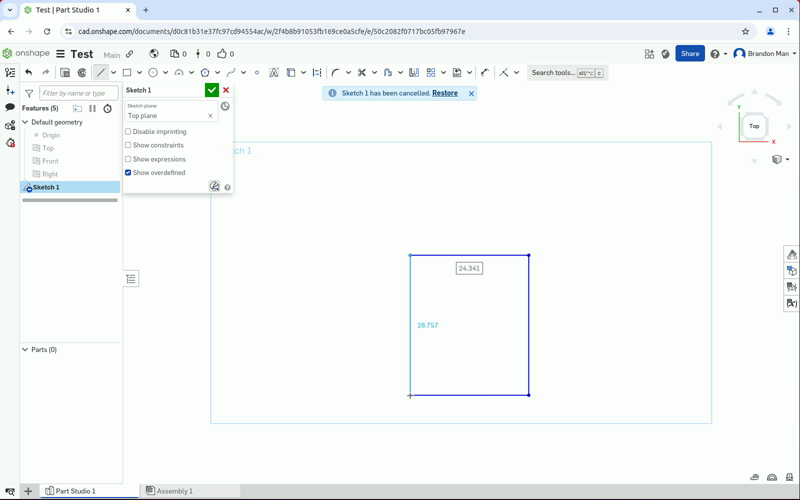
key_up(shift)
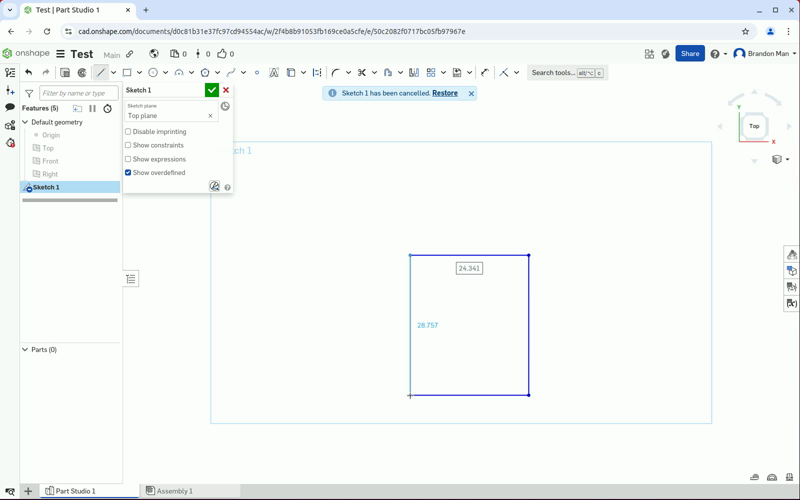
click(410, 395)
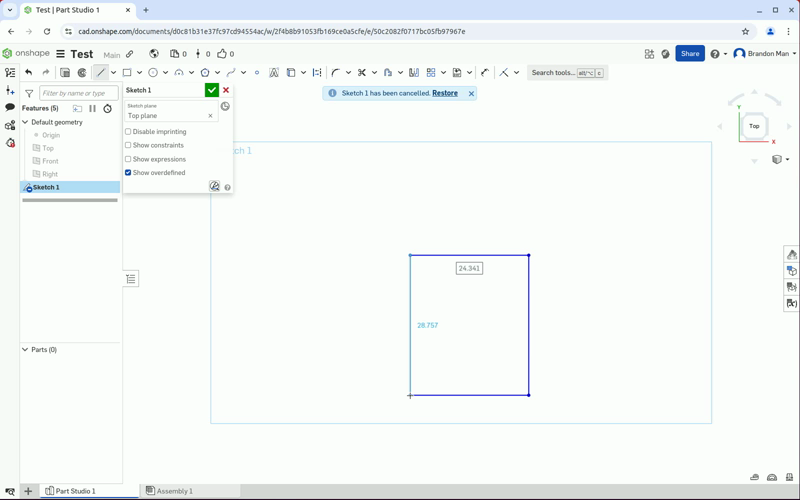
key(esc)
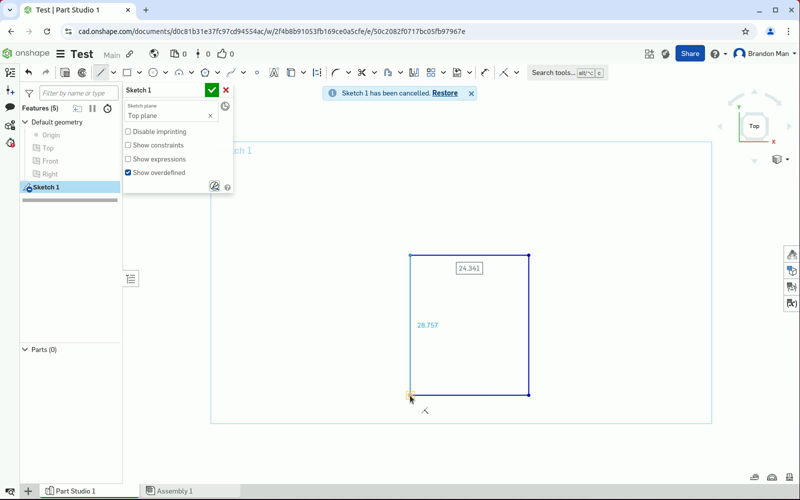
mouse_move(425, 364)
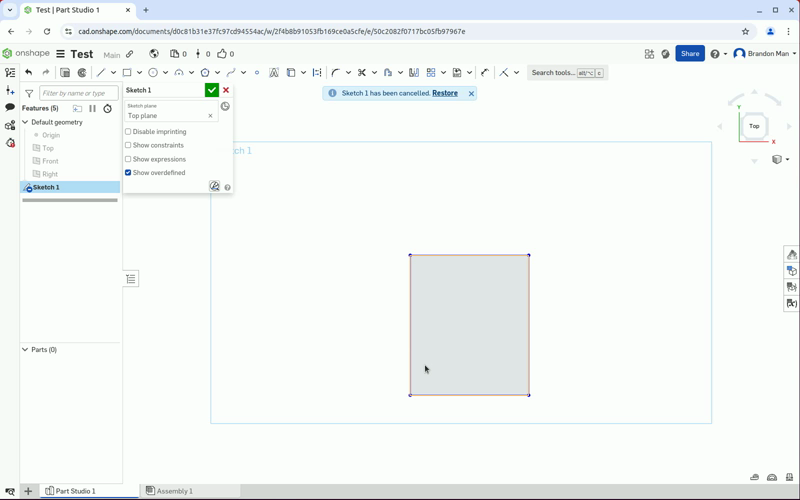
click(425, 364)
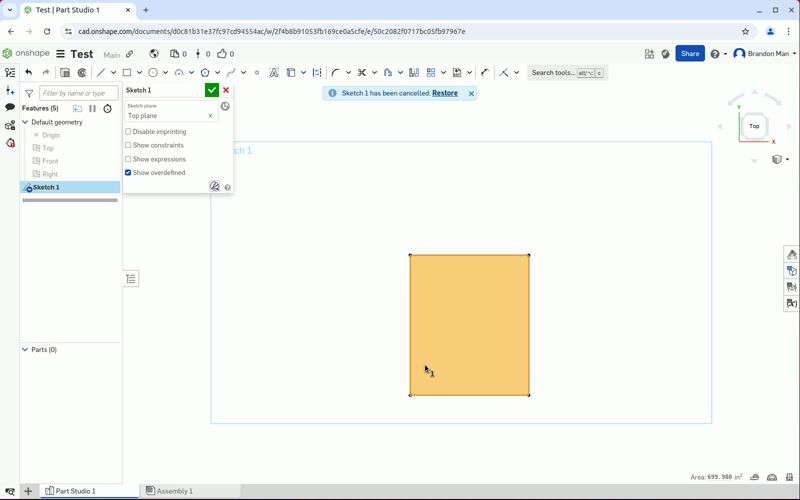
mouse_move(73, 352)
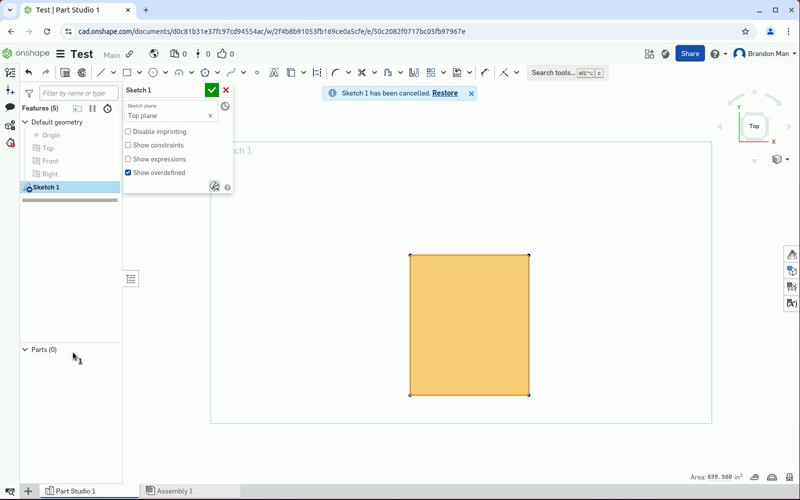
key(shift+y)
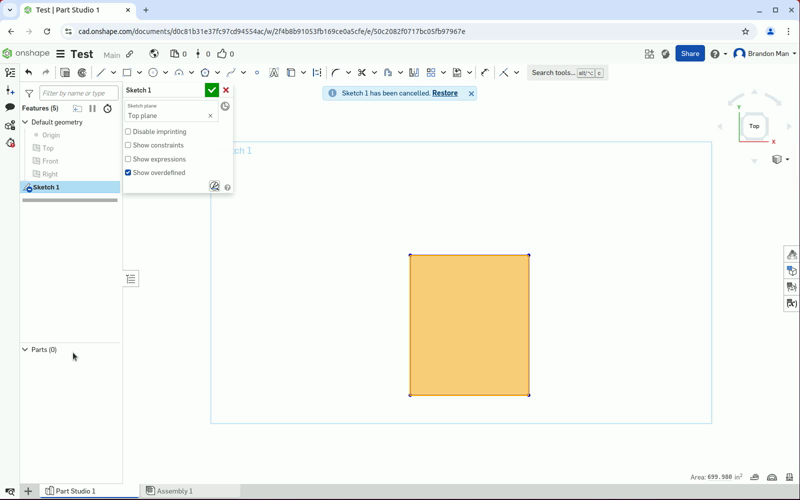
key(shift+e)
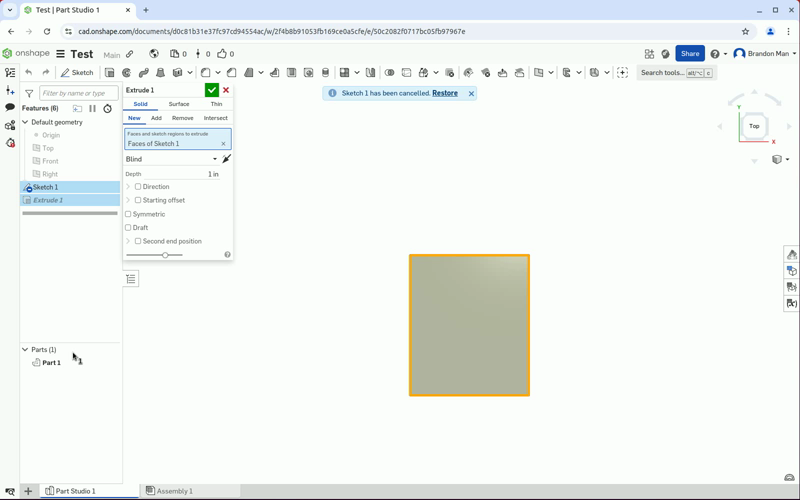
mouse_move(143, 106)
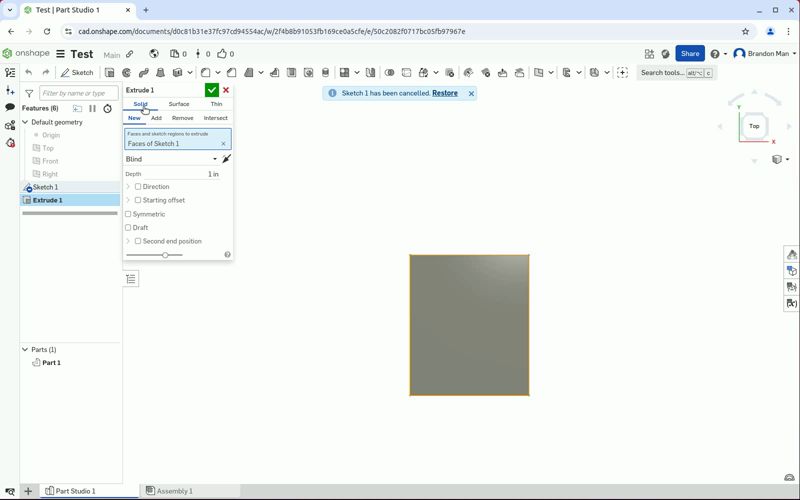
click(143, 106)
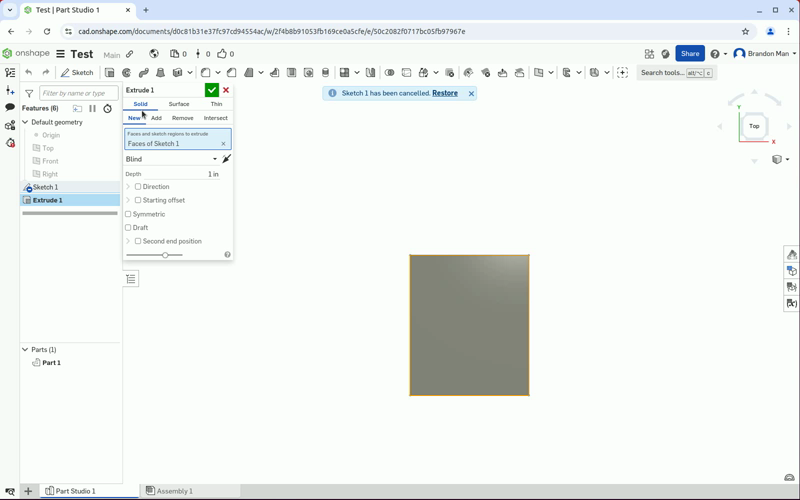
mouse_move(137, 120)
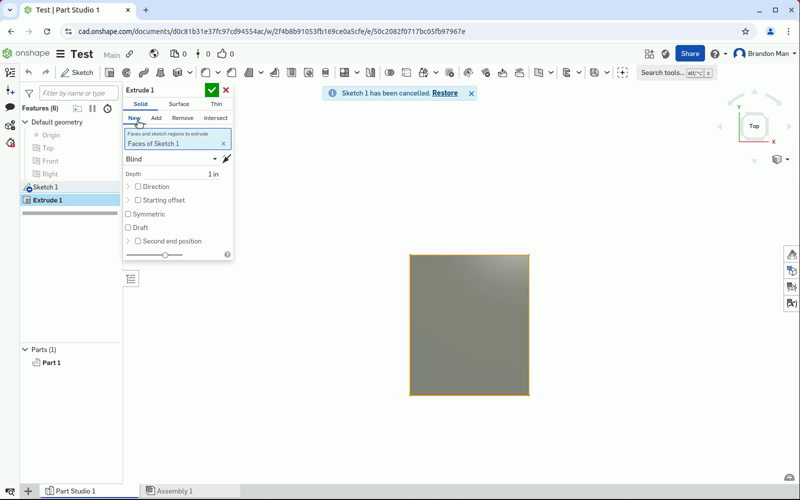
click(137, 120)
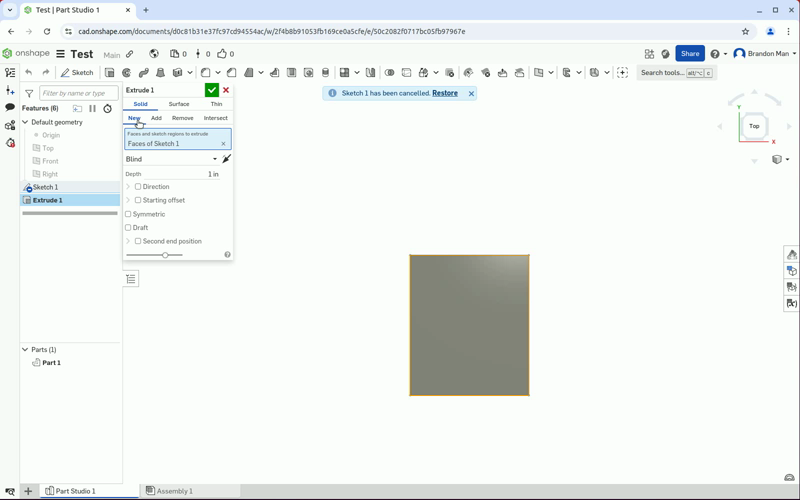
key(tab, 4)
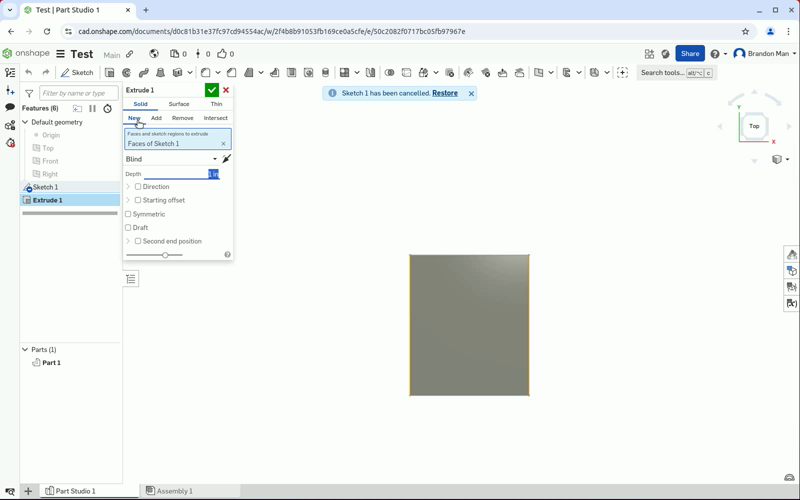
text(9.147)
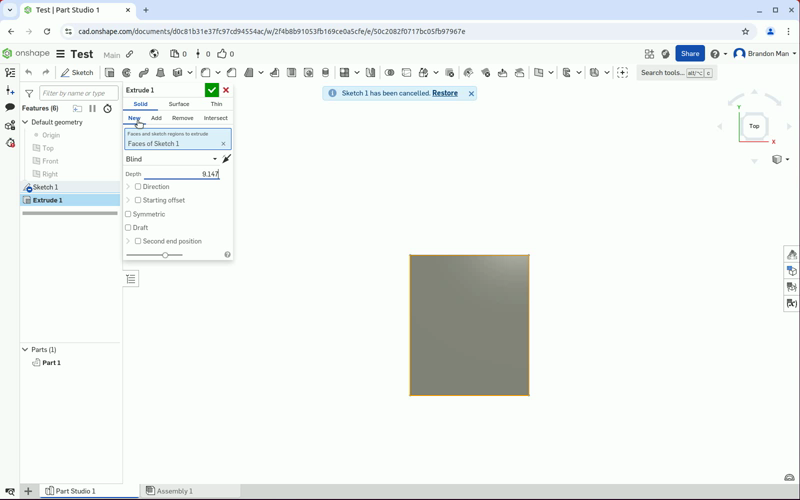
key(enter)
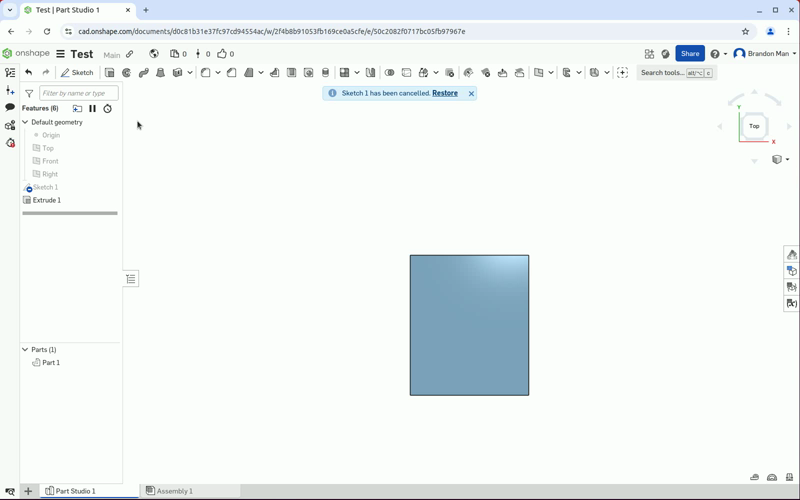
key(shift+h)
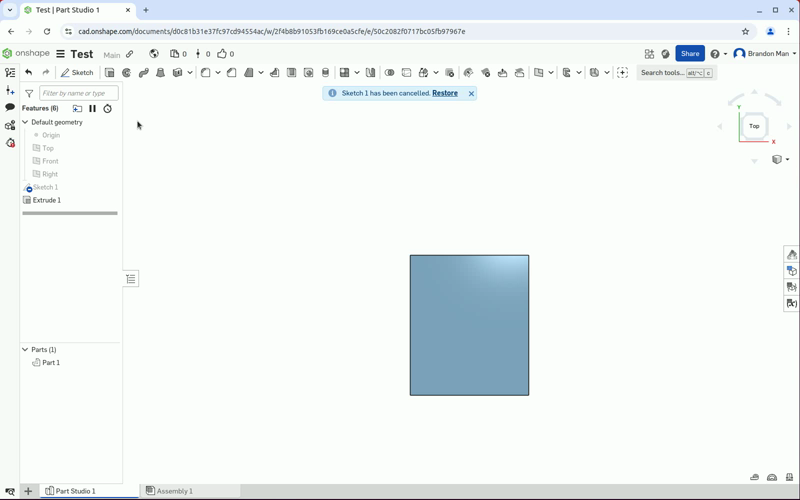
key(shift+h)
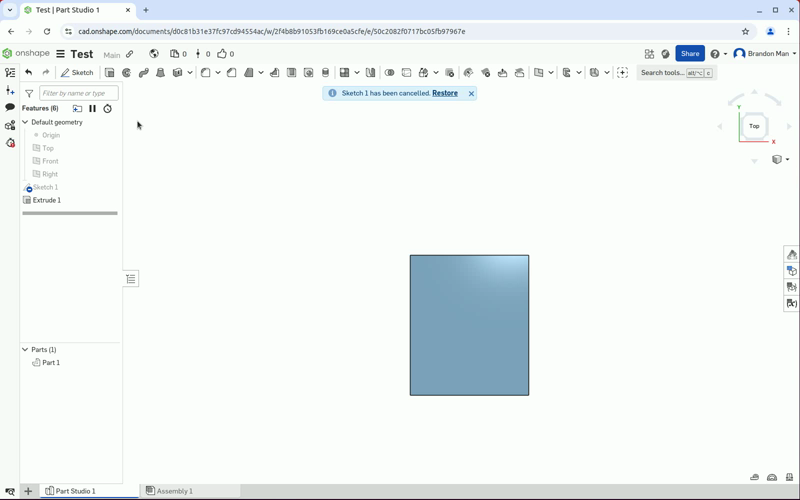
mouse_move(73, 189)
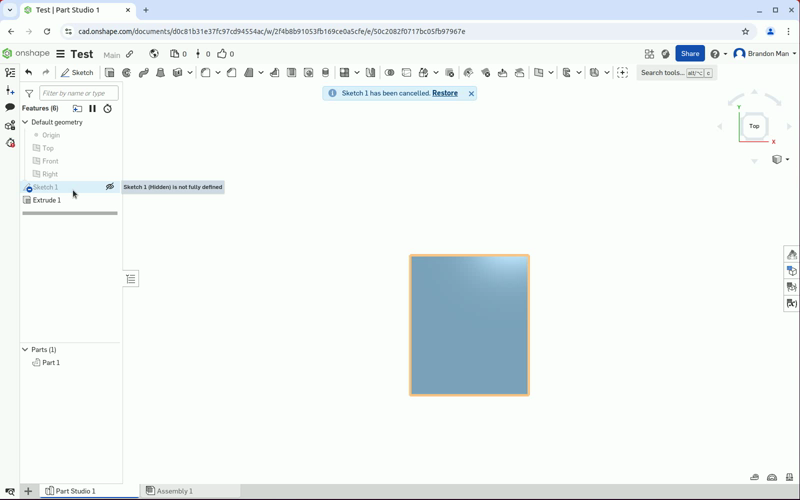
click(73, 189)
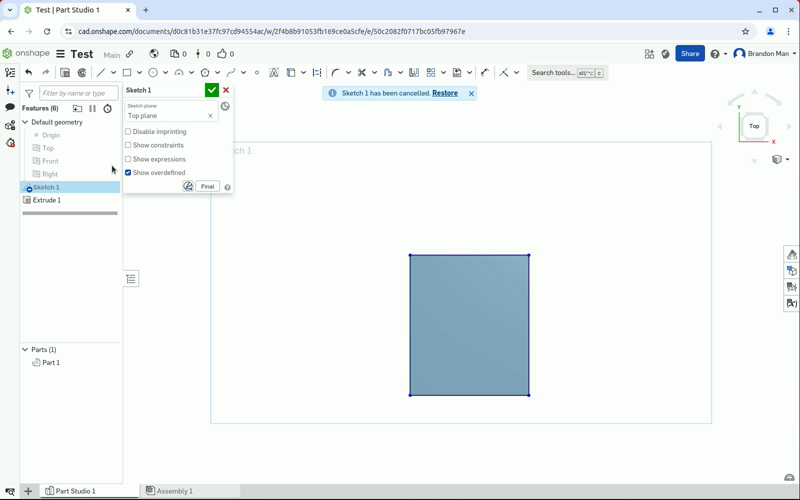
mouse_move(229, 92)
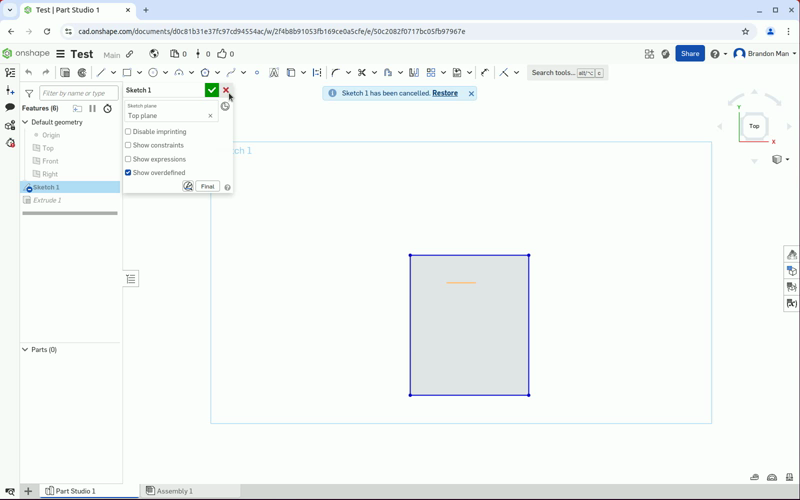
click(229, 92)
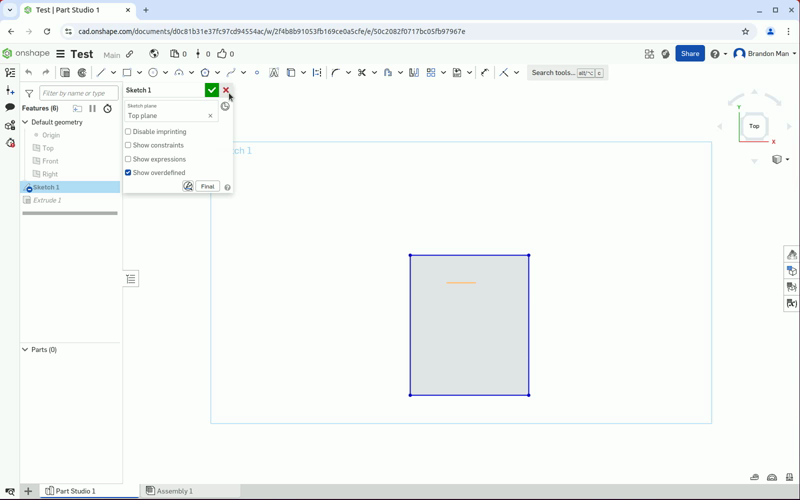
key(shift+s)
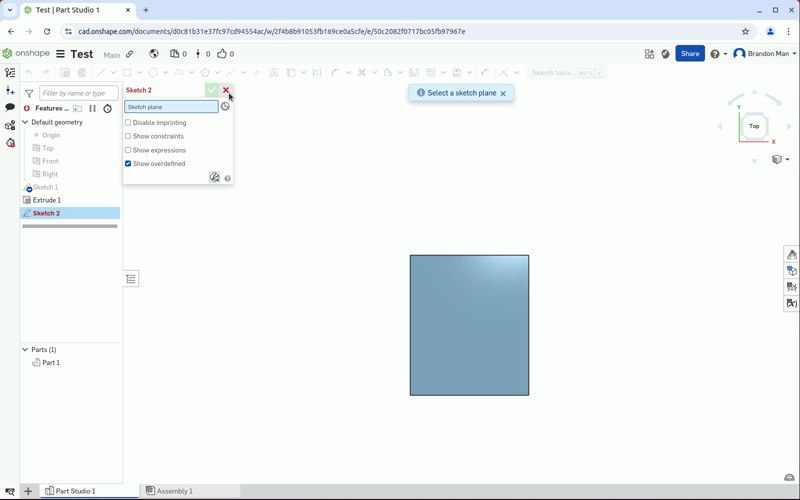
mouse_move(73, 150)
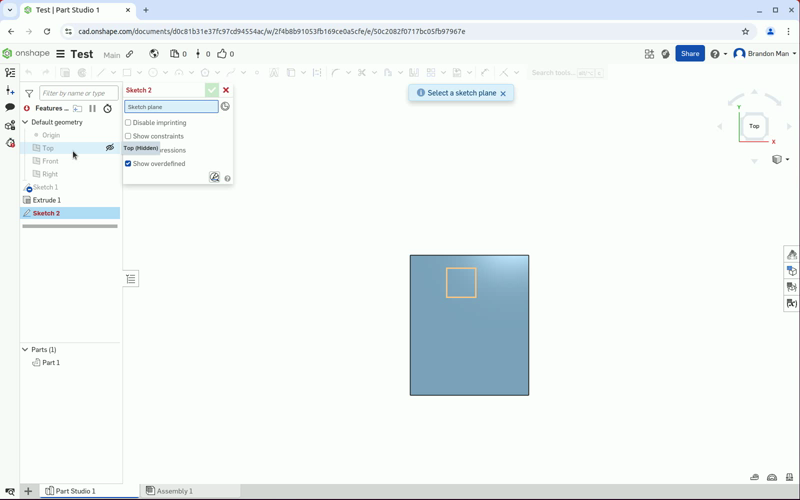
click(73, 150)
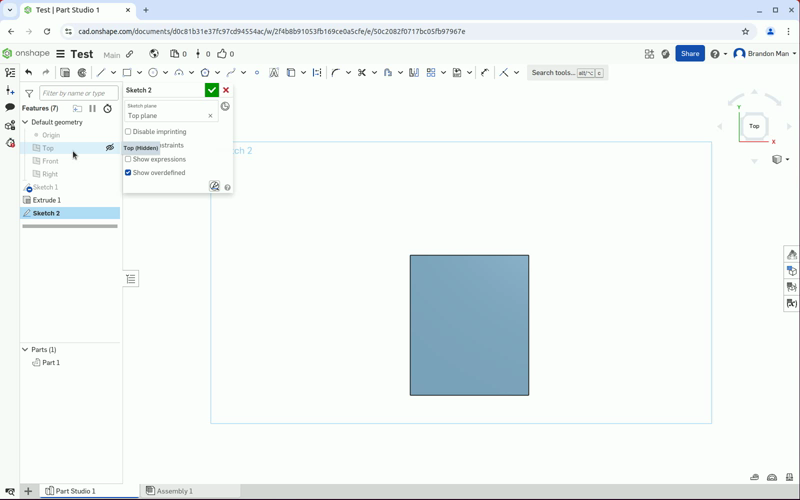
mouse_move(73, 352)
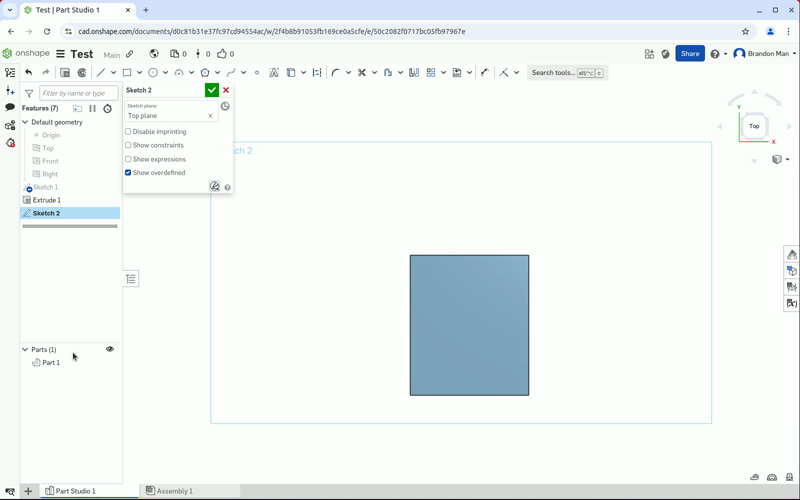
key(y)
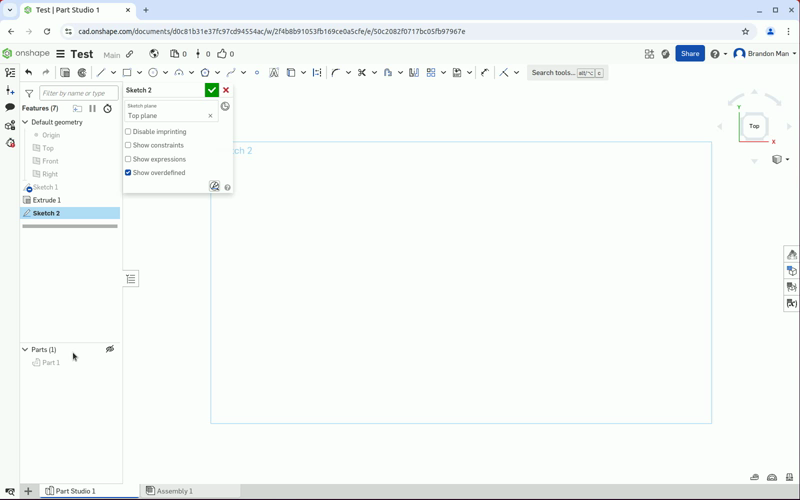
key(l)
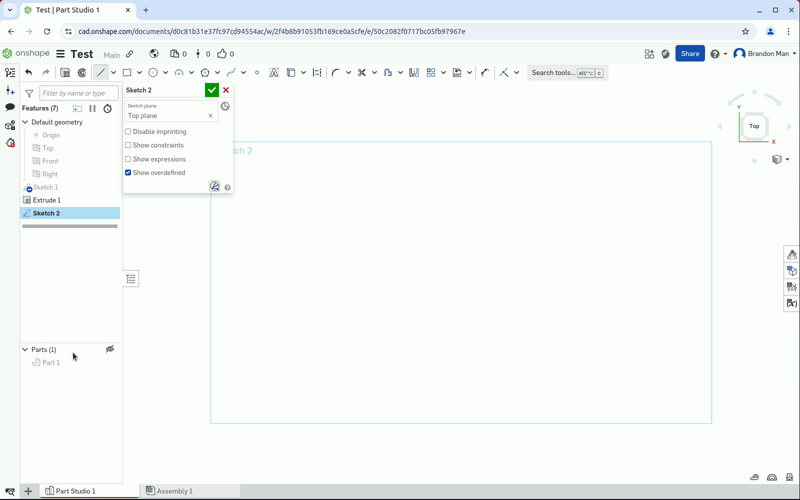
key_down(shift)
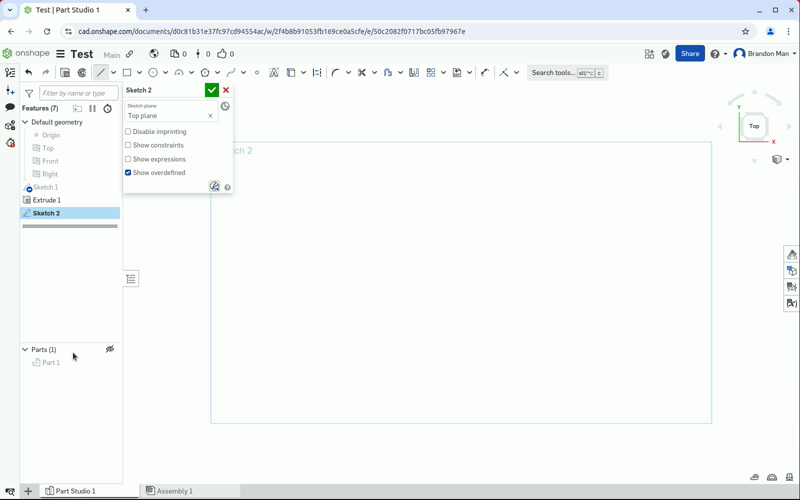
mouse_move(410, 395)
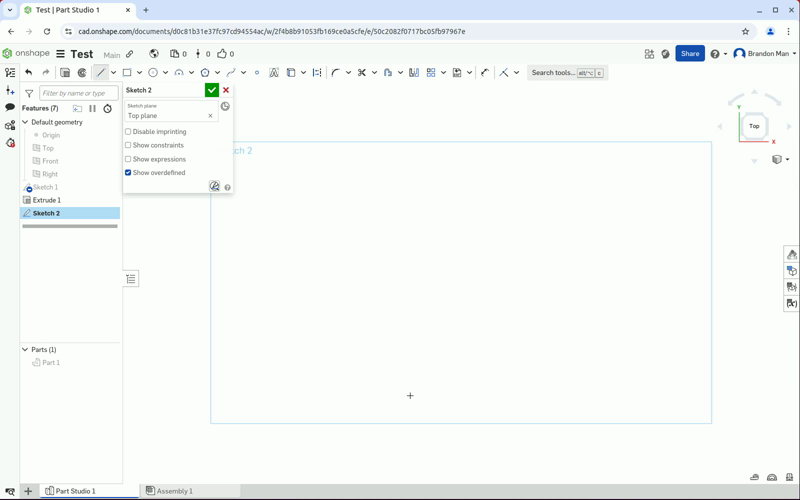
click(410, 395)
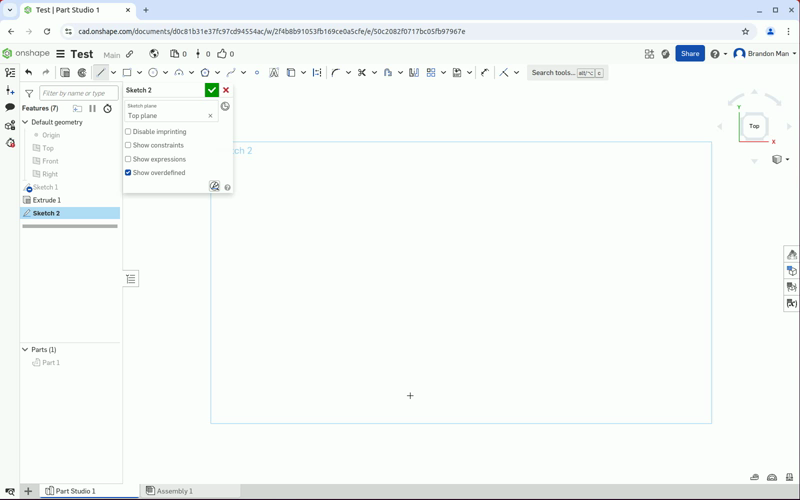
key_up(shift)
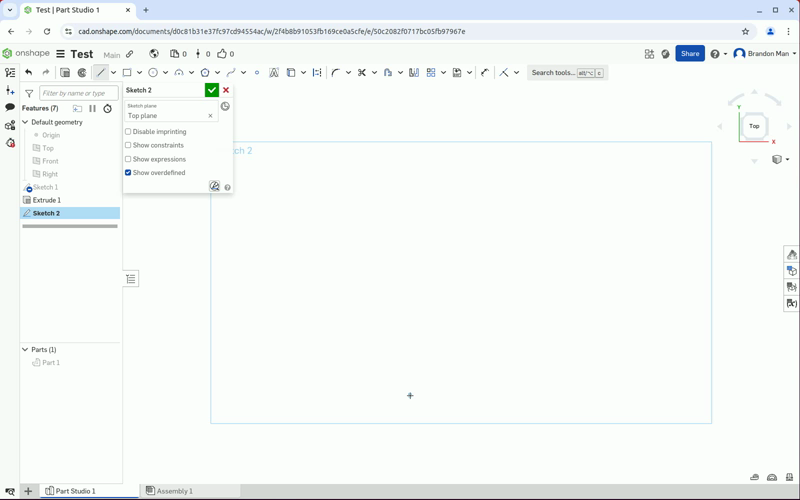
key_down(shift)
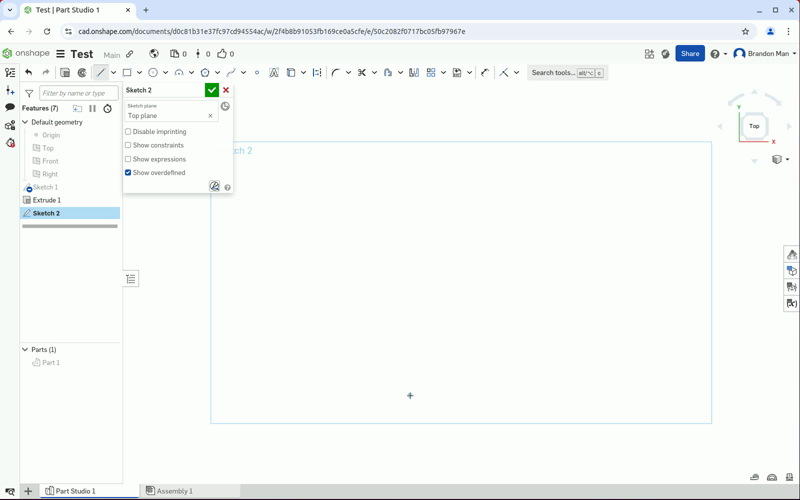
mouse_move(528, 395)
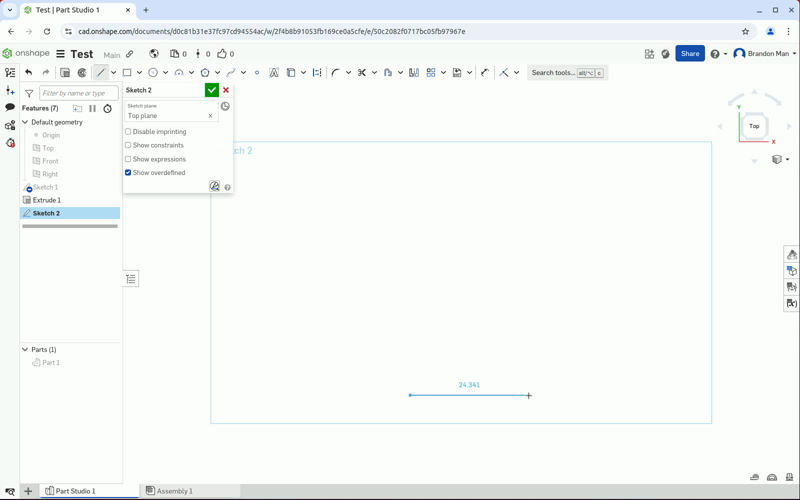
click(528, 395)
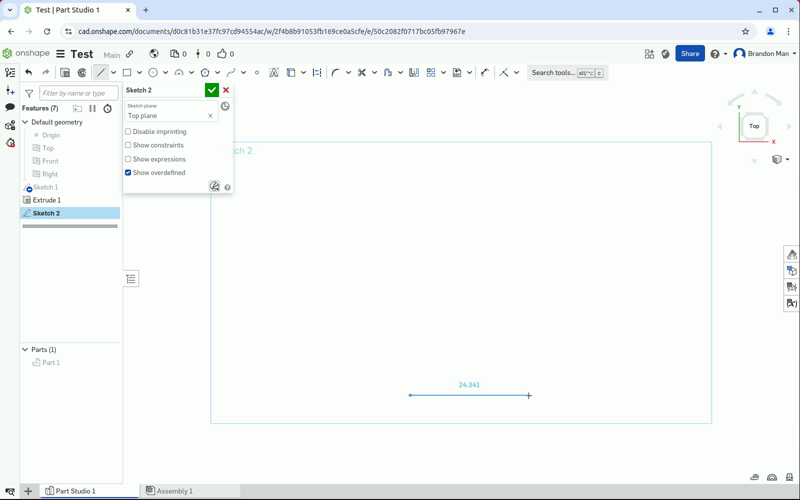
key_up(shift)
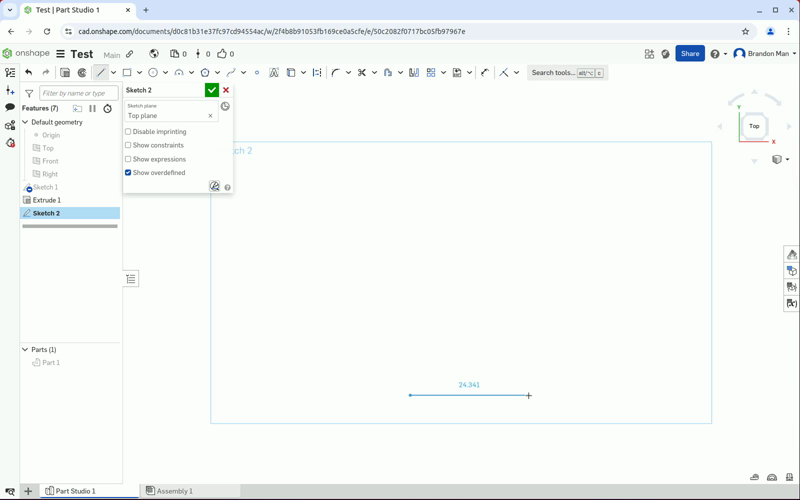
key_down(shift)
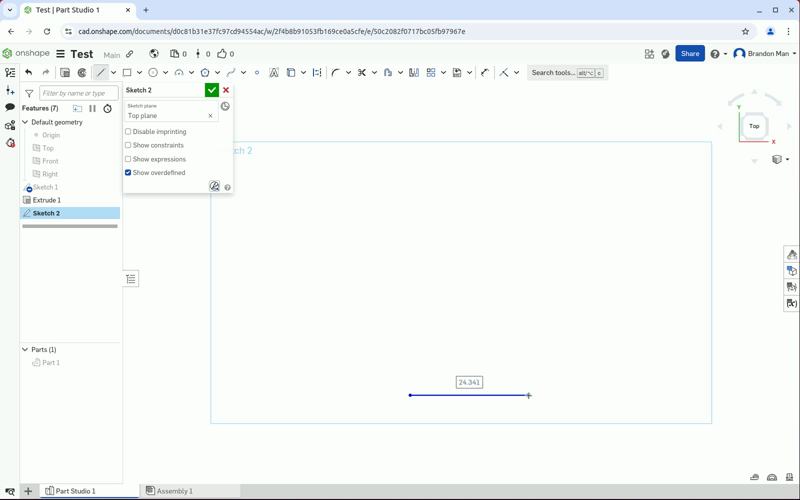
mouse_move(528, 255)
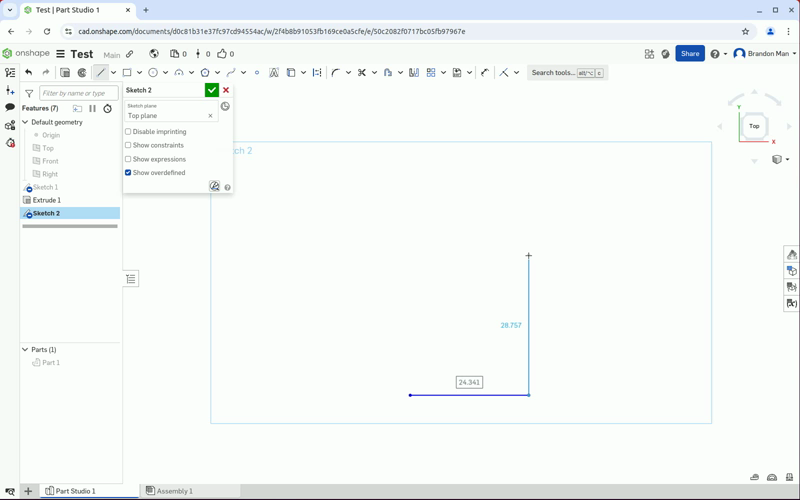
click(528, 255)
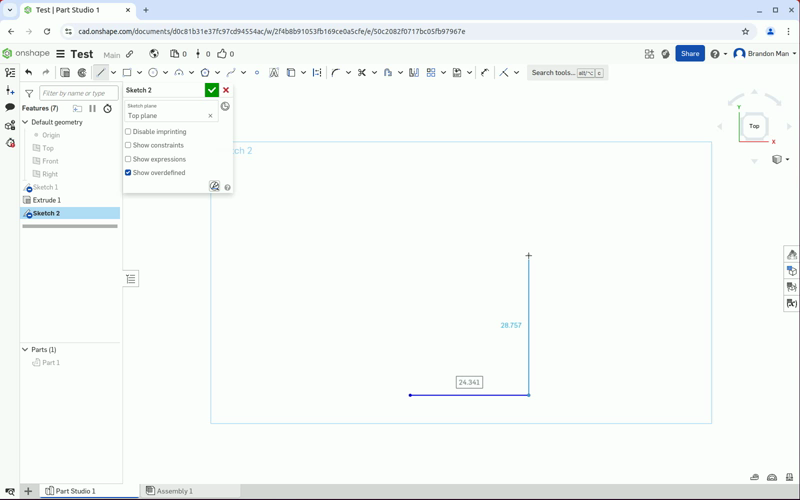
key_up(shift)
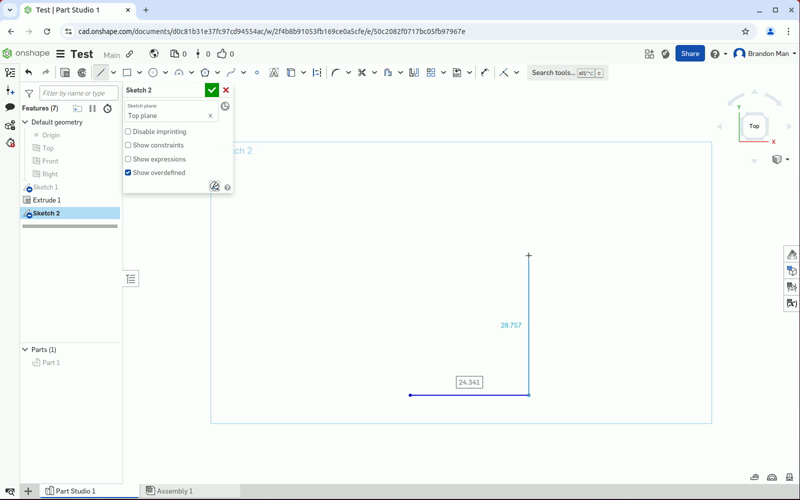
key_down(shift)
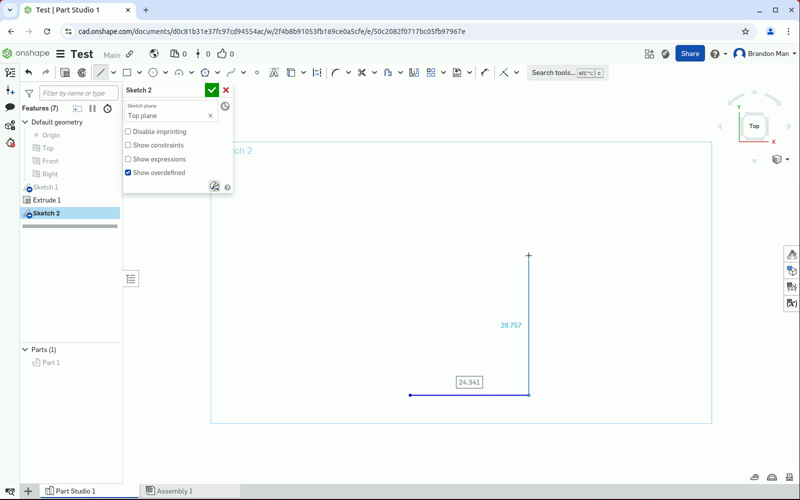
mouse_move(410, 255)
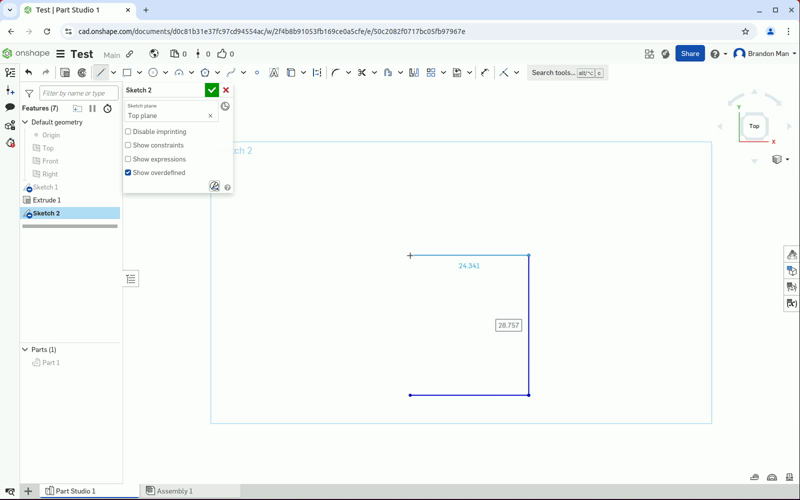
click(410, 255)
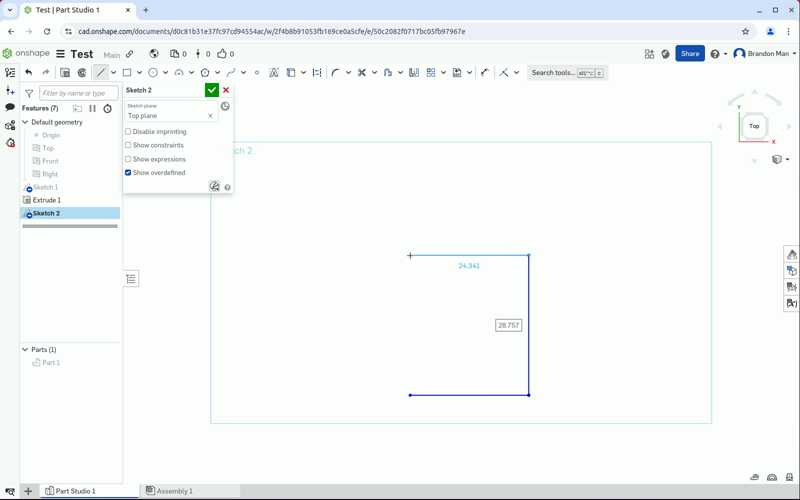
key_up(shift)
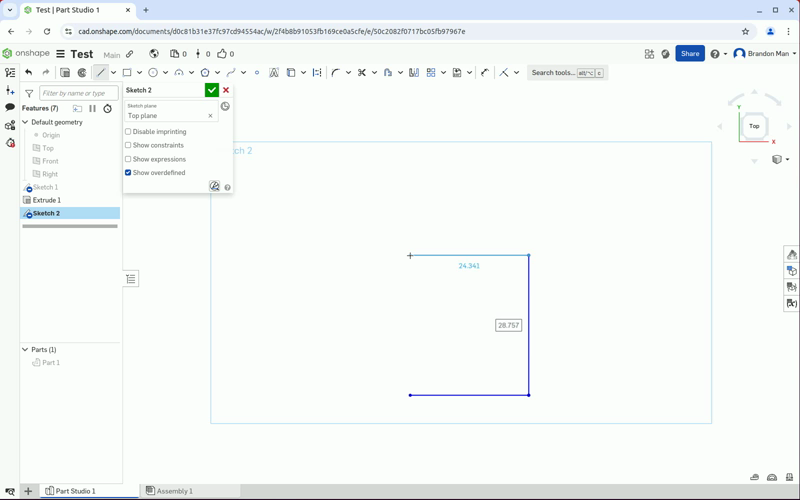
key_down(shift)
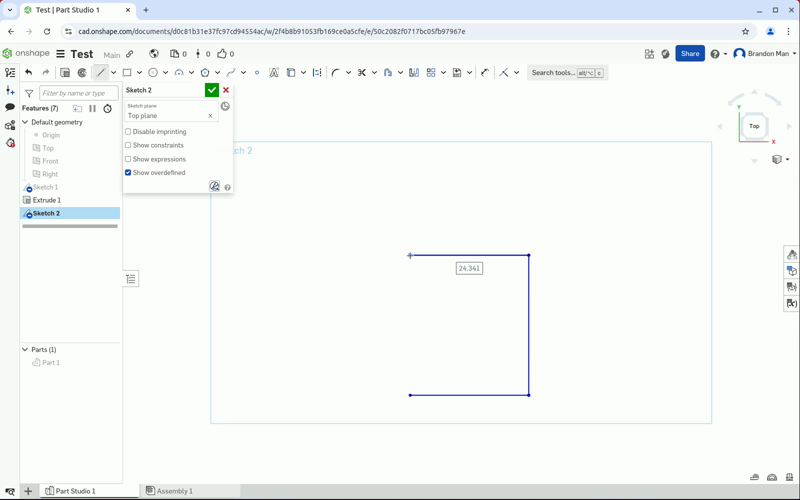
mouse_move(410, 395)
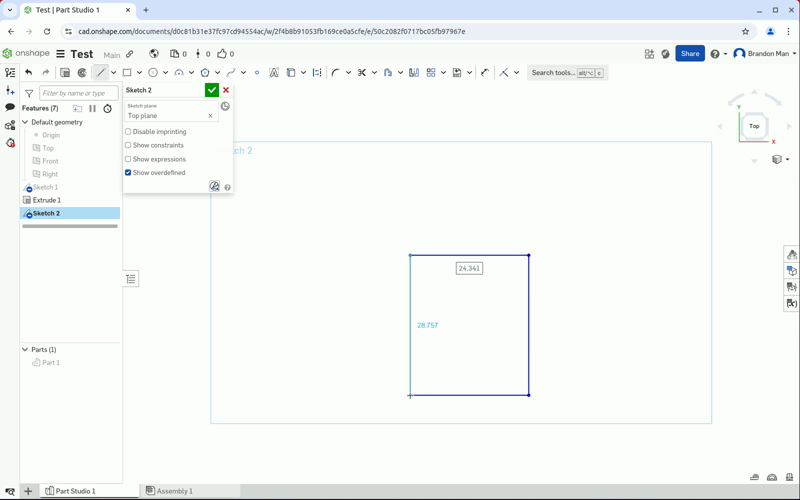
key_up(shift)
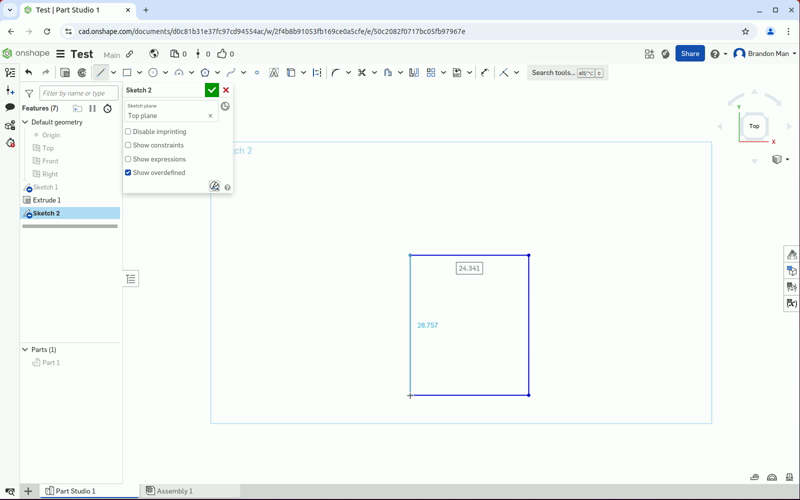
click(410, 395)
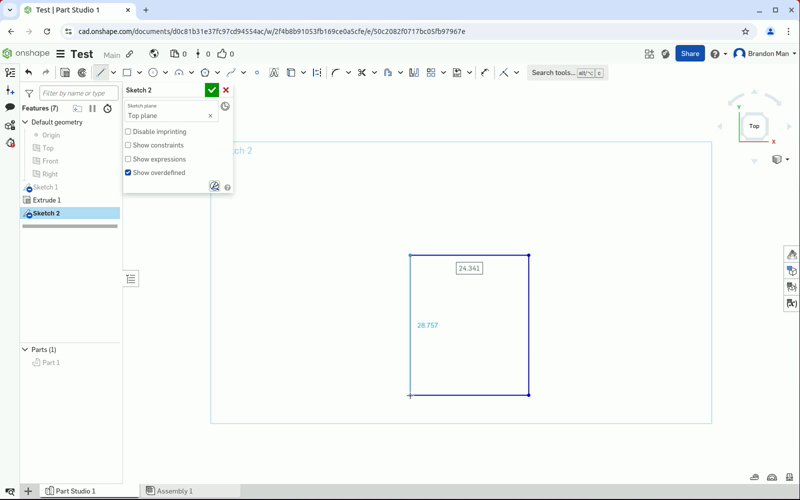
key(esc)
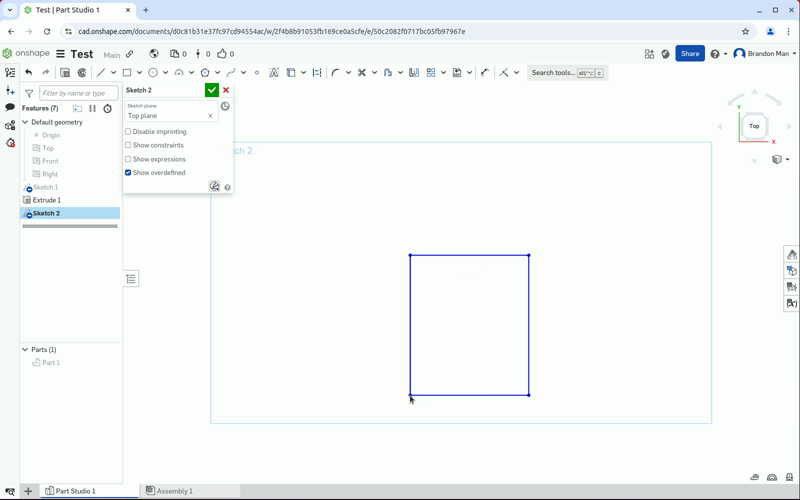
mouse_move(472, 267)
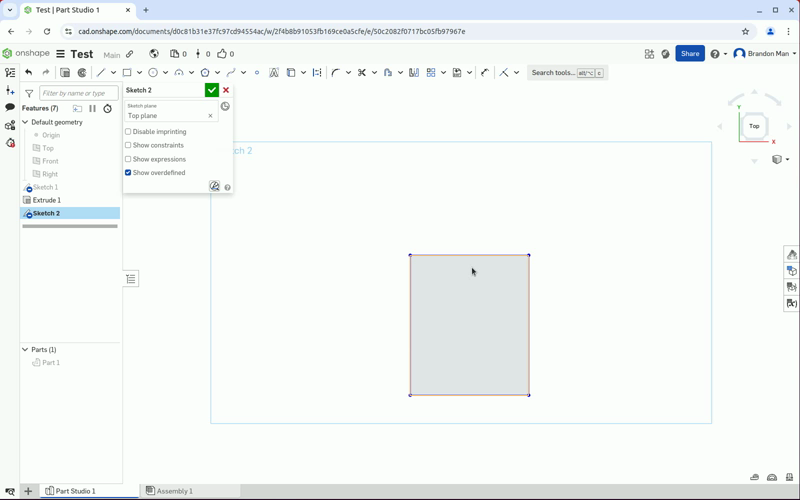
click(472, 267)
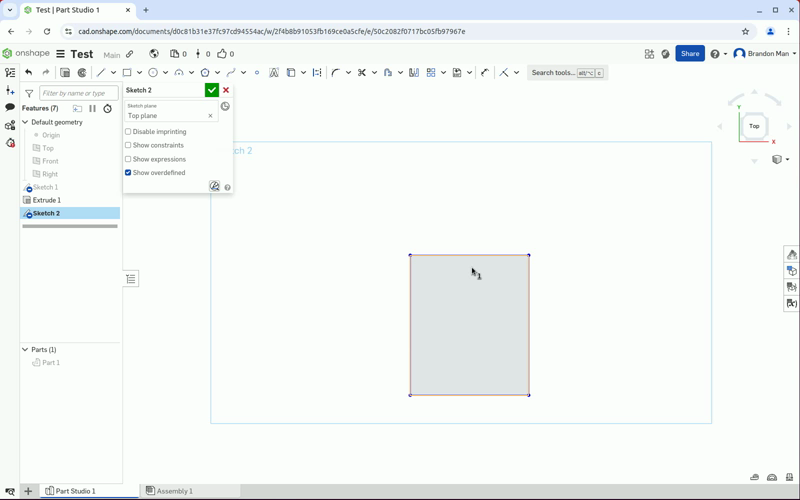
mouse_move(73, 352)
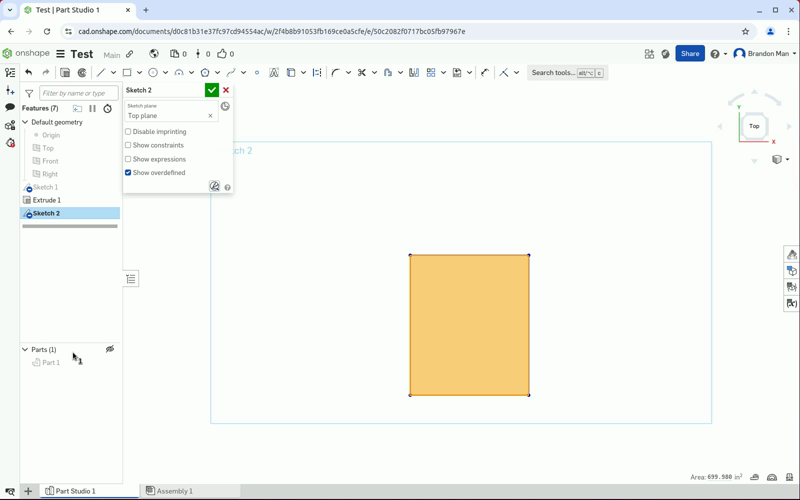
key(shift+y)
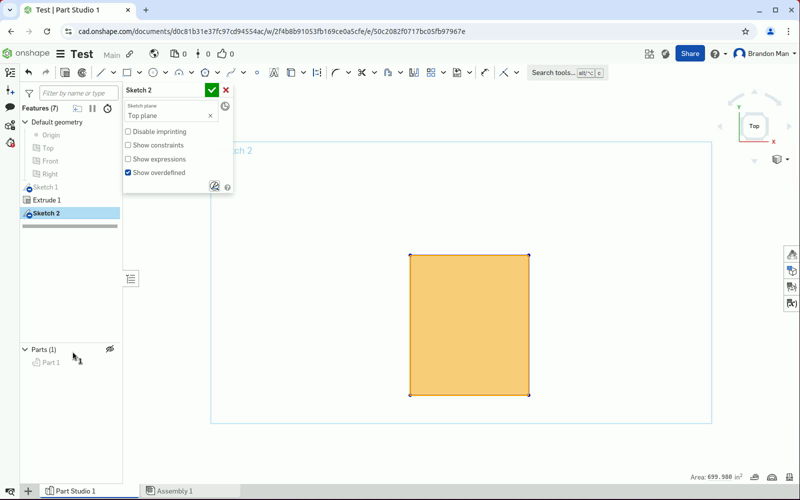
key(shift+e)
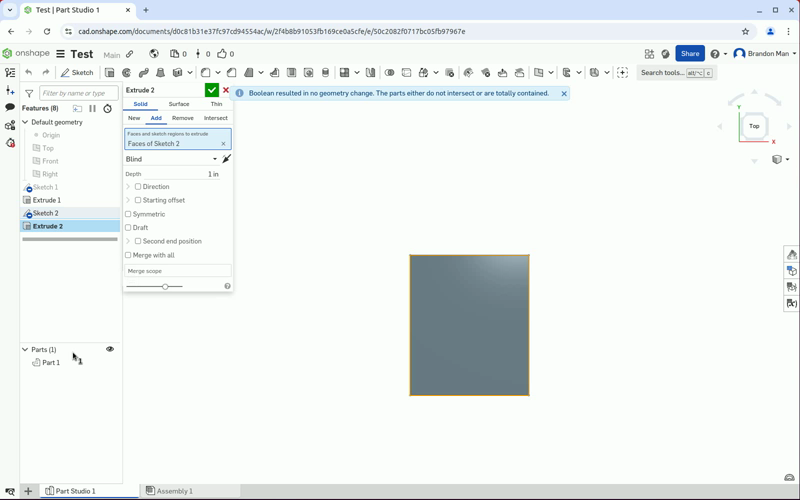
mouse_move(143, 106)
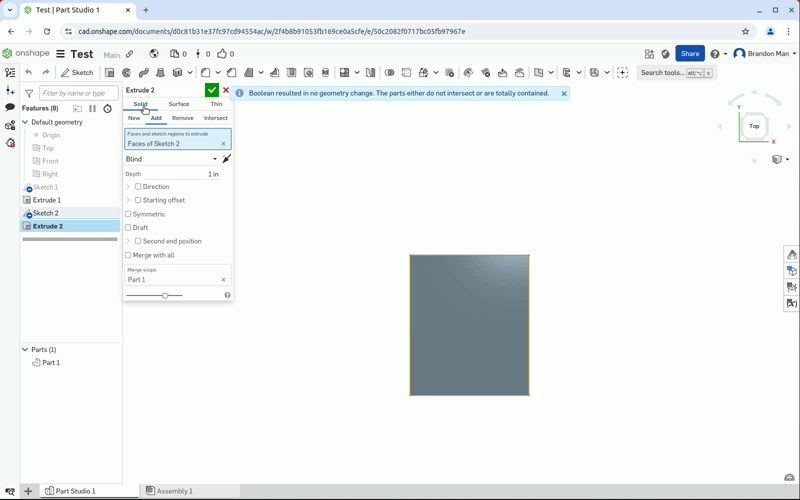
click(143, 106)
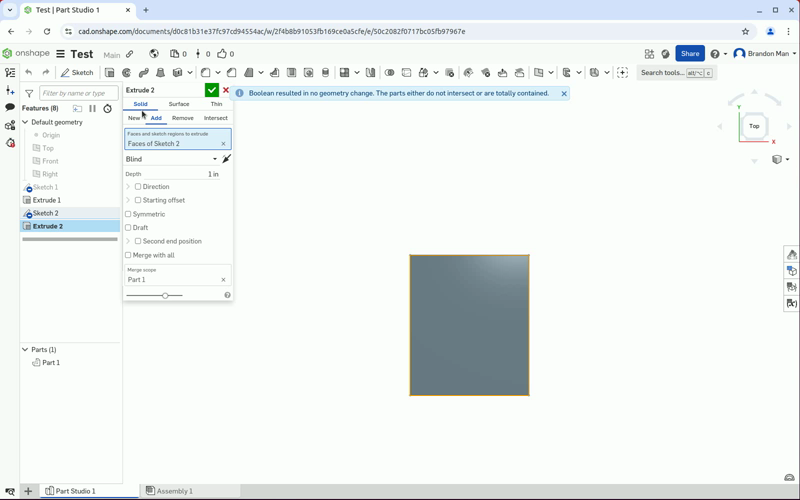
mouse_move(137, 120)
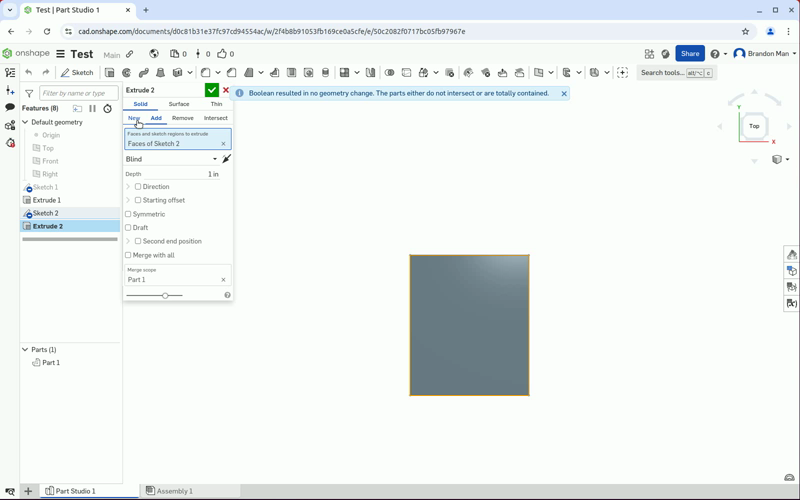
click(137, 120)
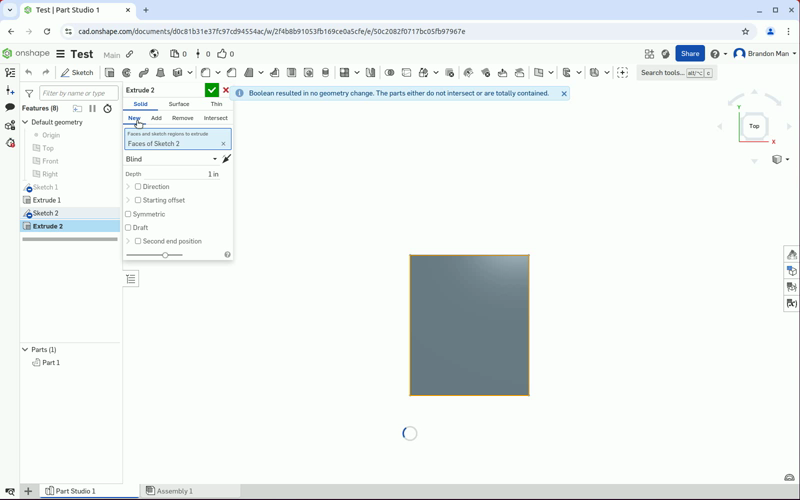
key(tab, 4)
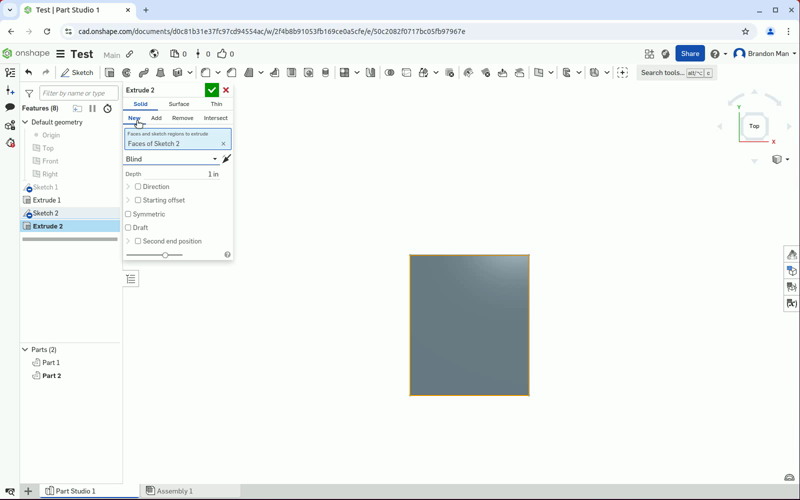
text(9.147)
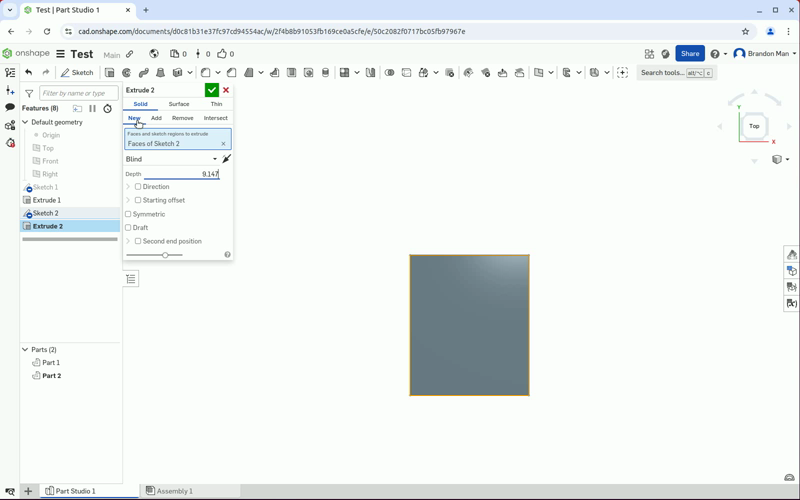
key(enter)
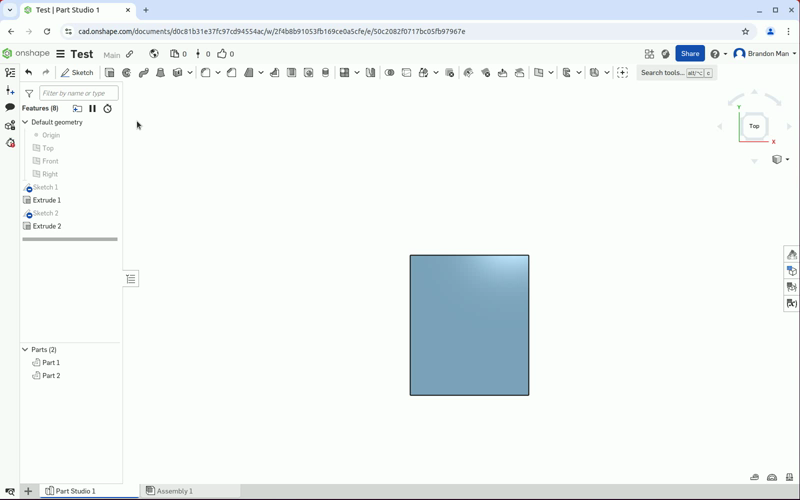
key(shift+h)
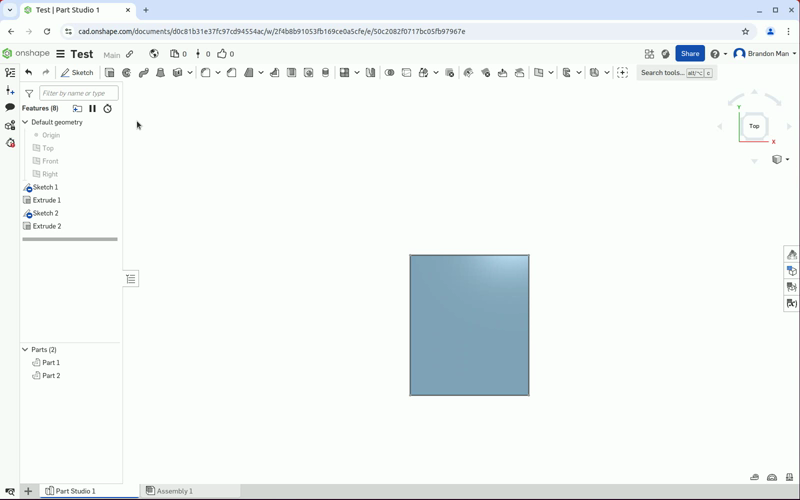
key(shift+h)
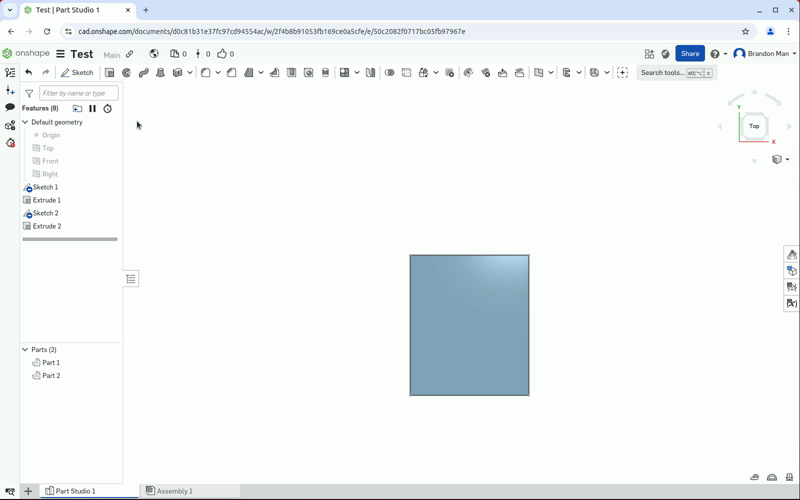
key(shift+7)
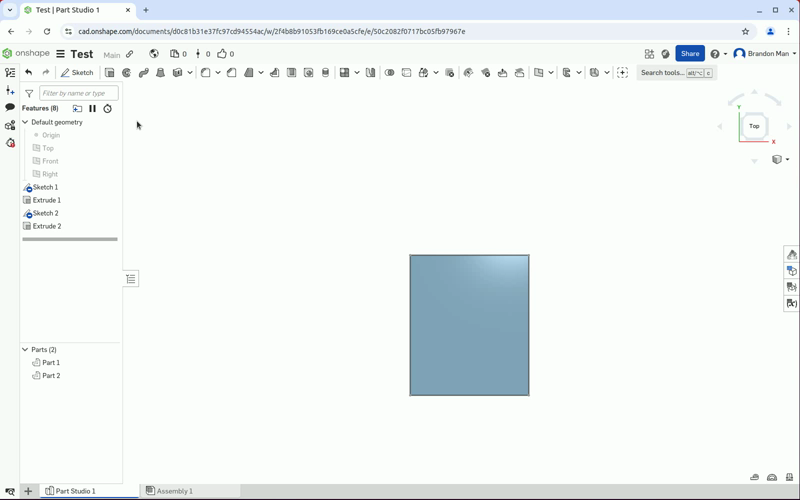
key(up, 3)
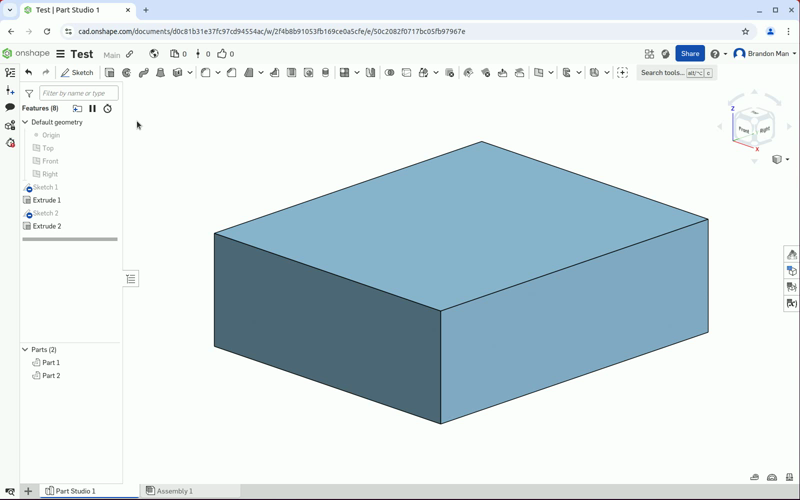
key(left, 3)
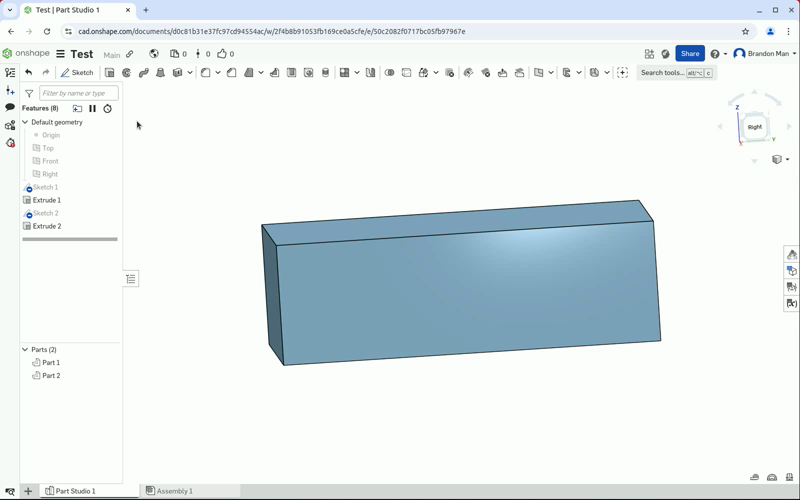
key(right, 3)
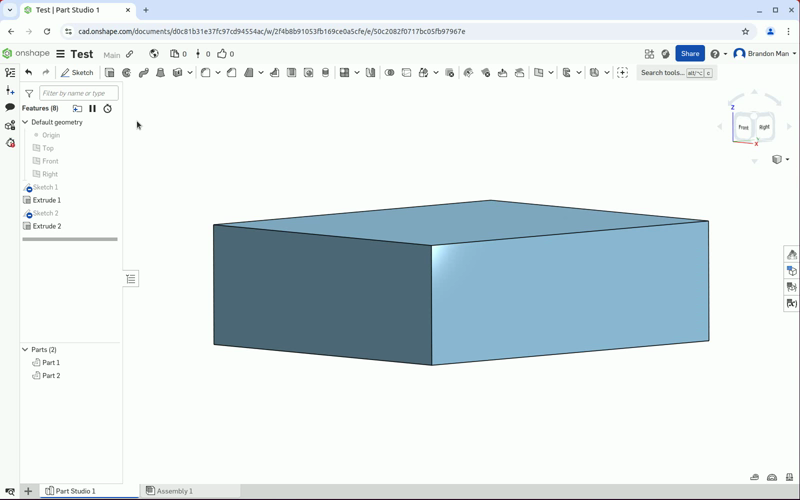
key(down, 3)
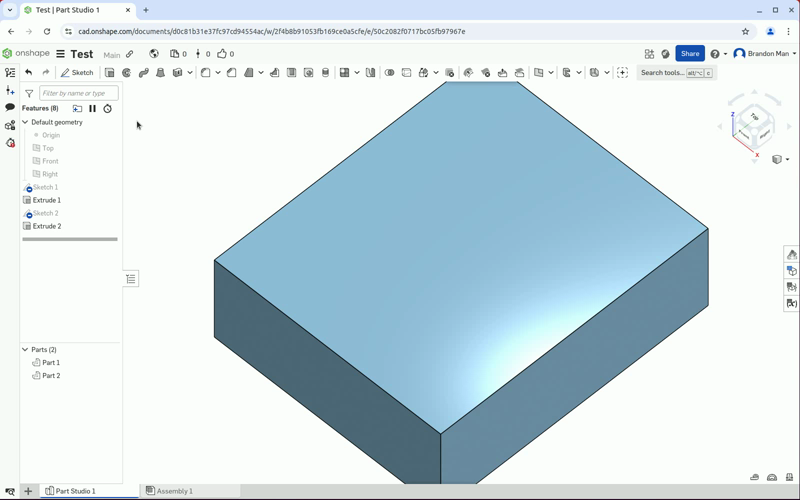
mouse_move(73, 189)
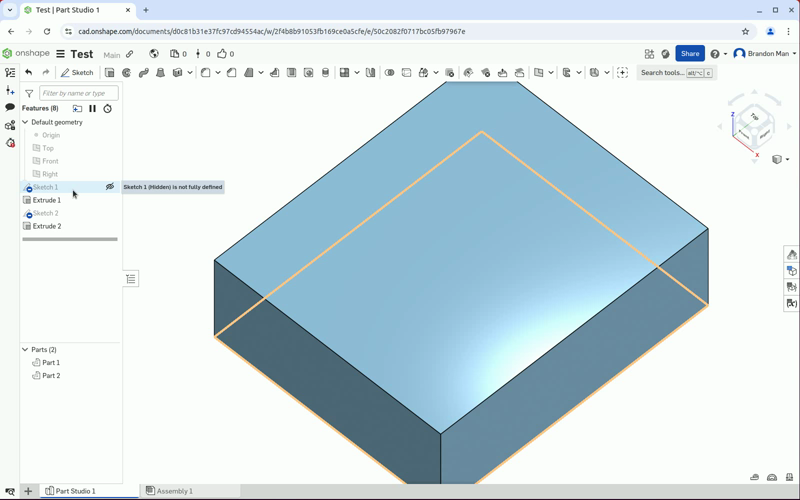
click(73, 189)